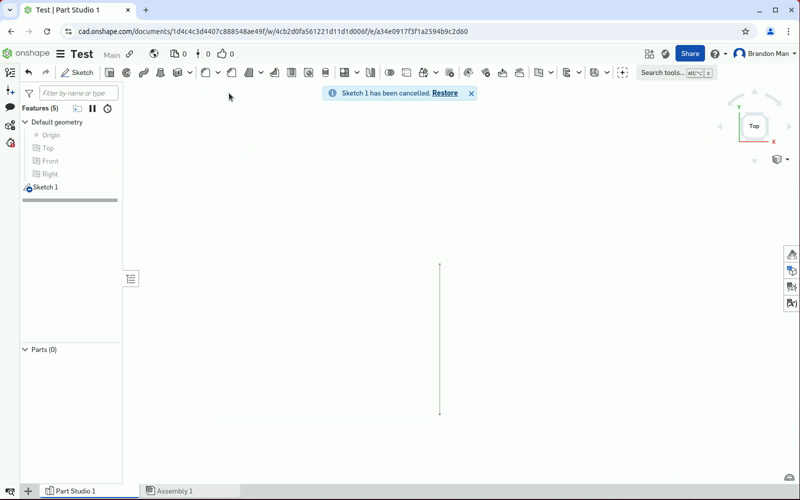
key(shift+h)
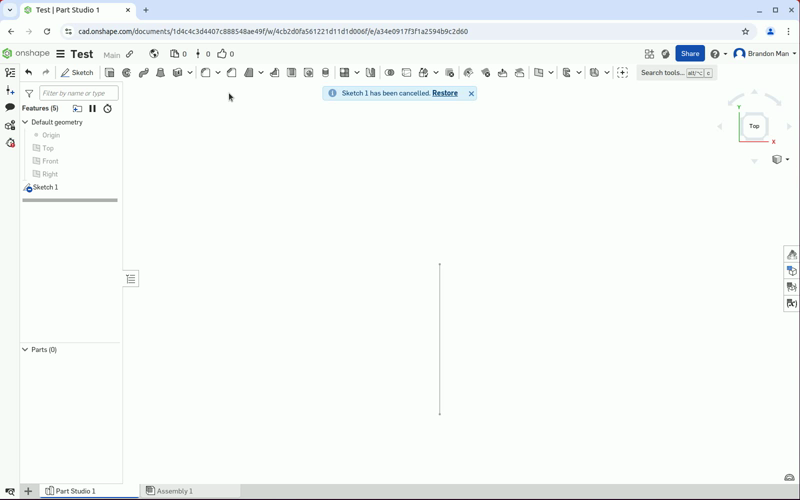
key(shift+s)
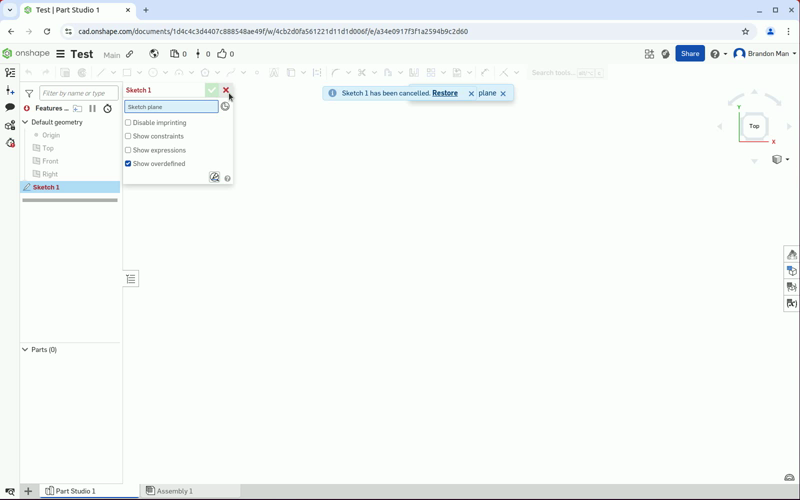
mouse_move(73, 150)
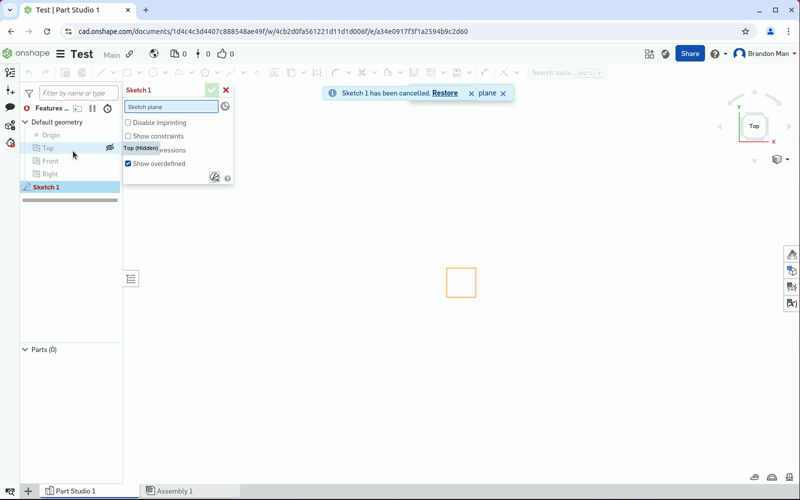
click(73, 150)
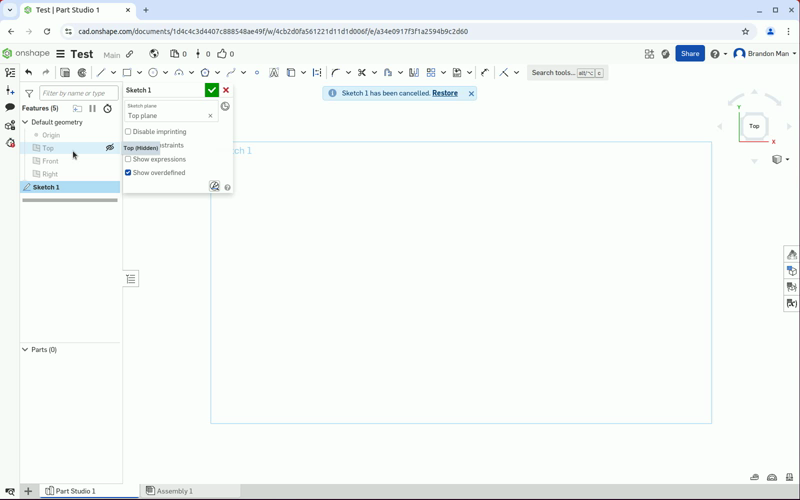
mouse_move(73, 352)
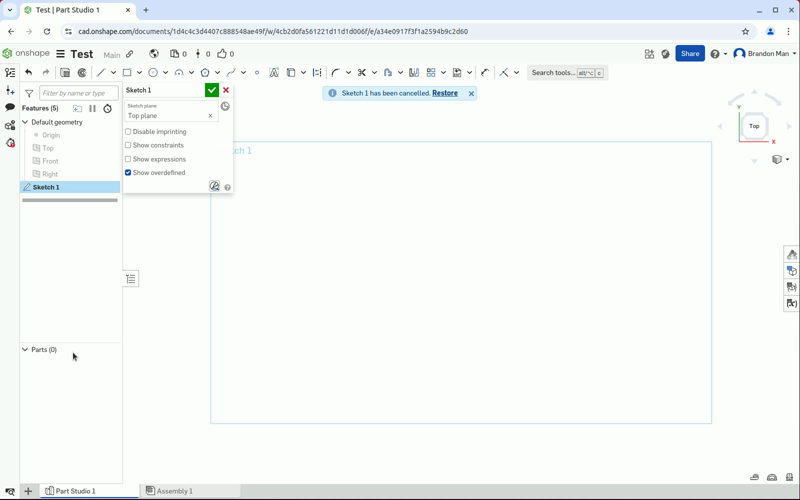
key(y)
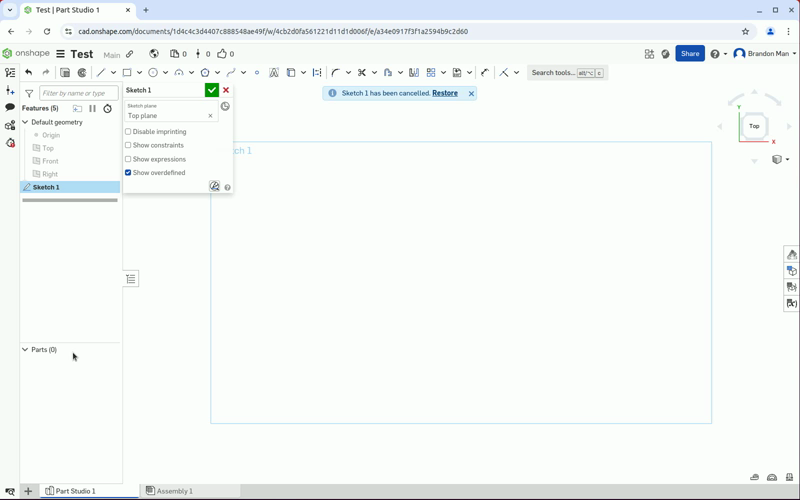
key(l)
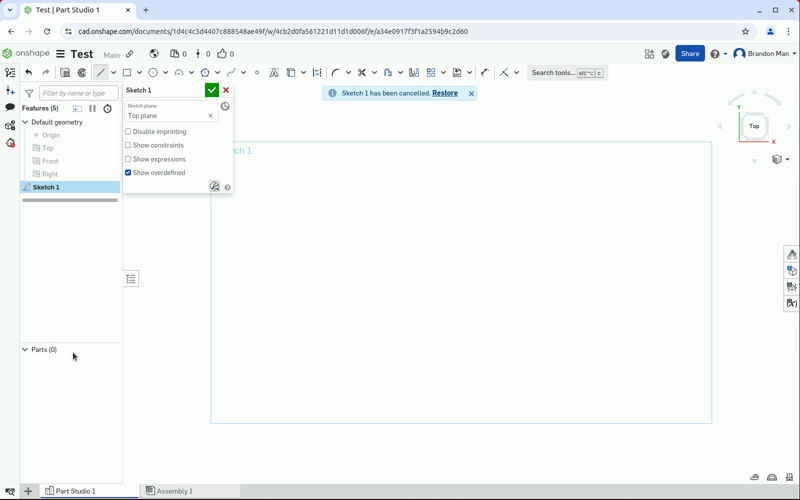
key_down(shift)
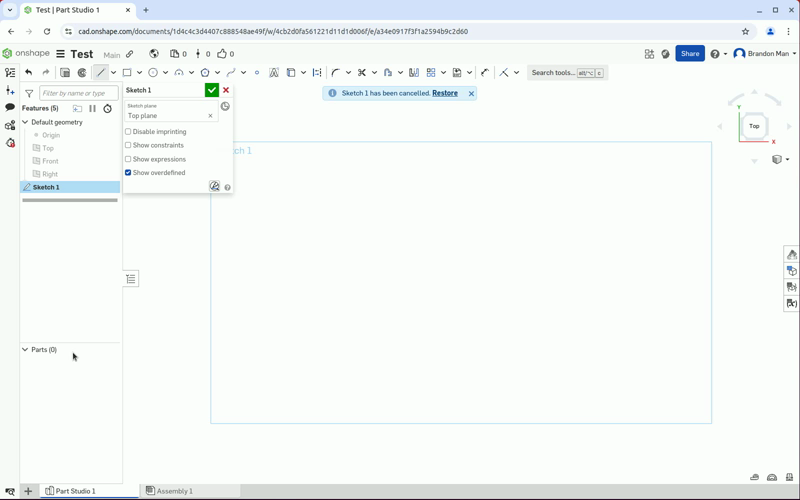
mouse_move(404, 282)
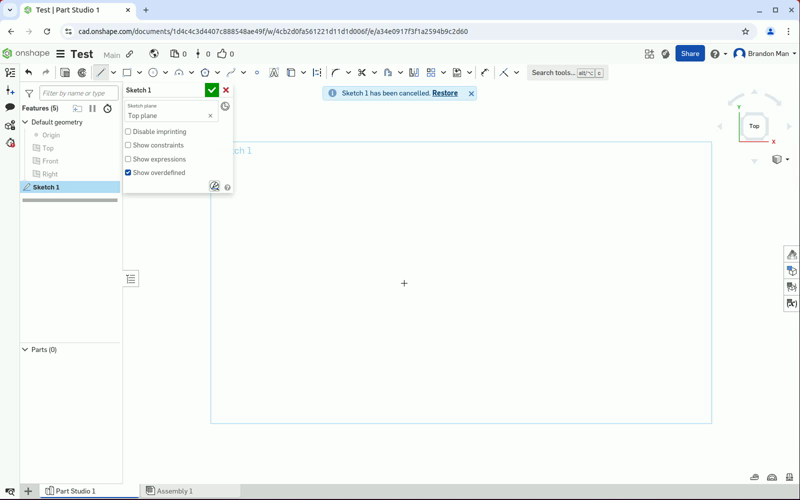
click(404, 282)
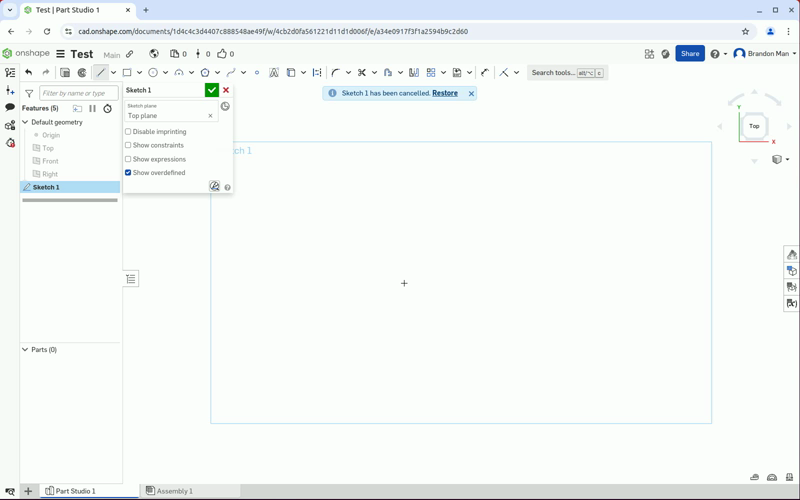
key_up(shift)
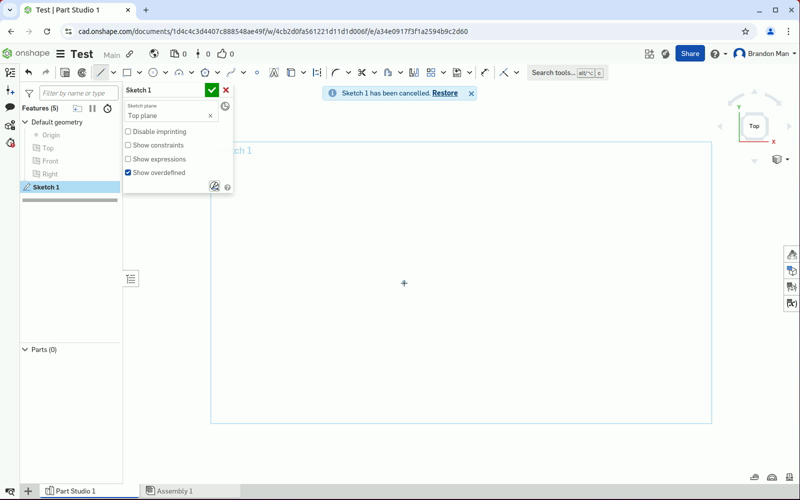
key_down(shift)
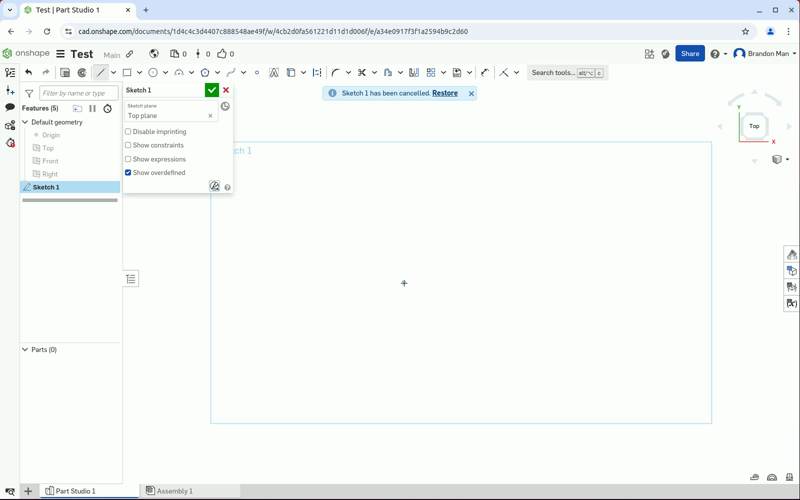
mouse_move(434, 282)
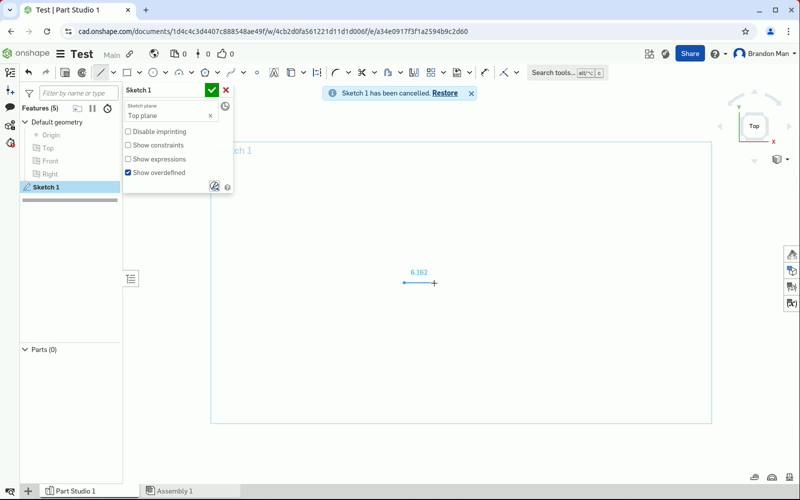
mouse_move(461, 282)
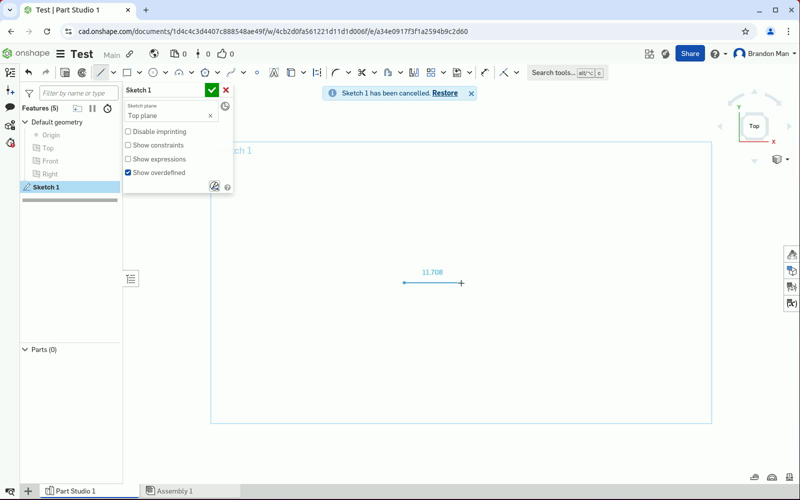
click(461, 282)
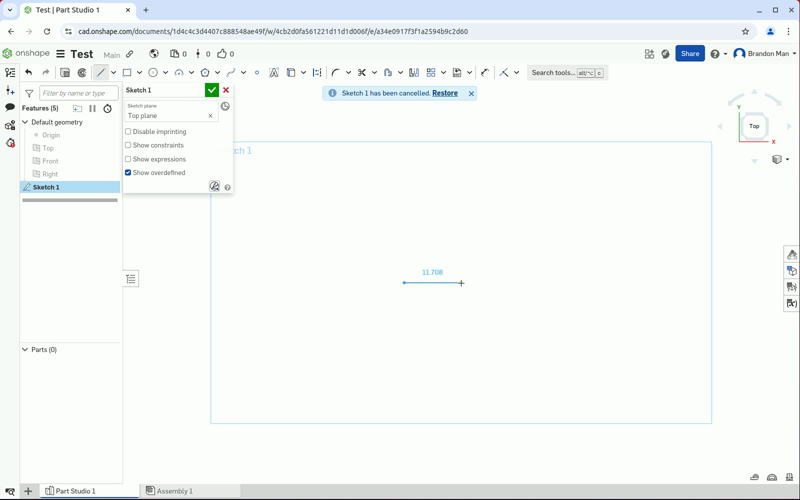
key_up(shift)
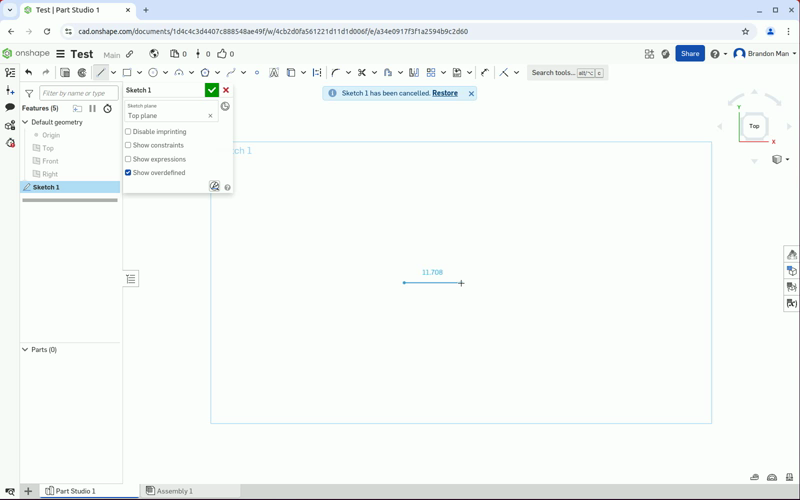
key_down(shift)
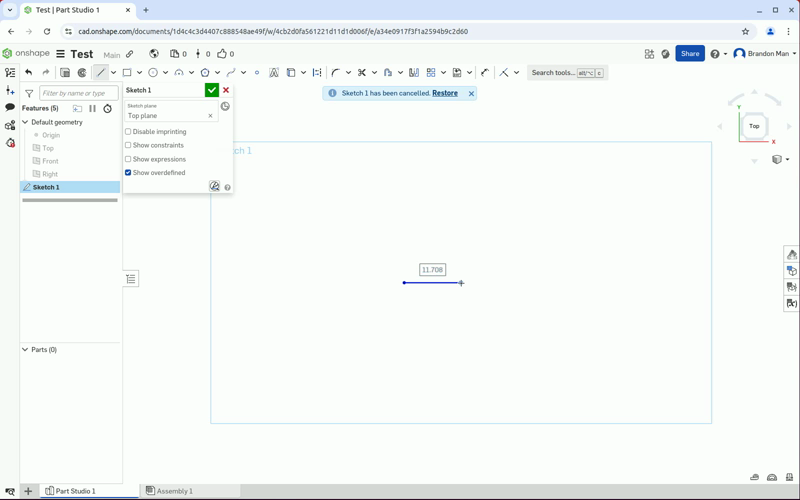
mouse_move(491, 282)
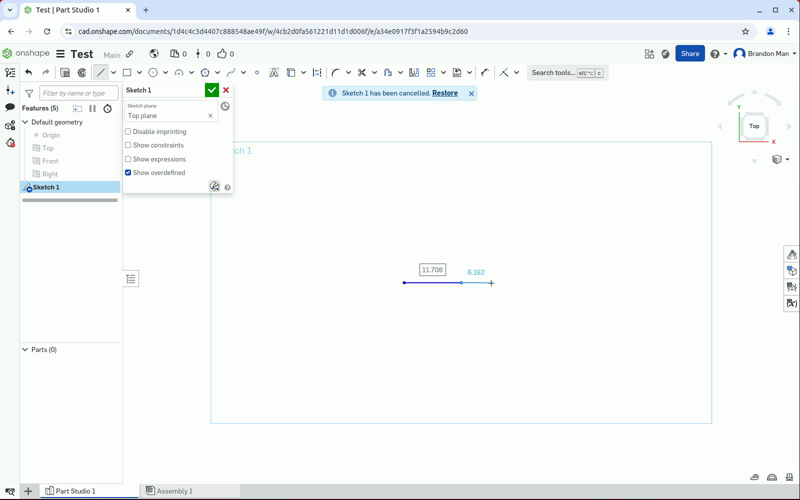
mouse_move(461, 226)
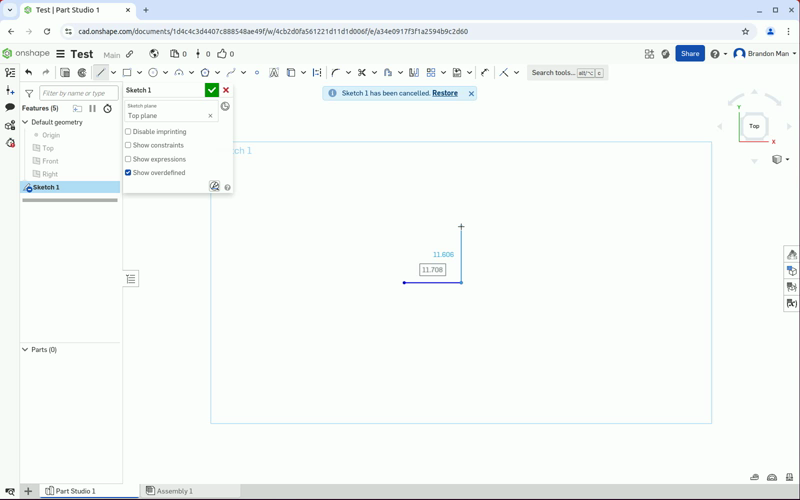
click(461, 226)
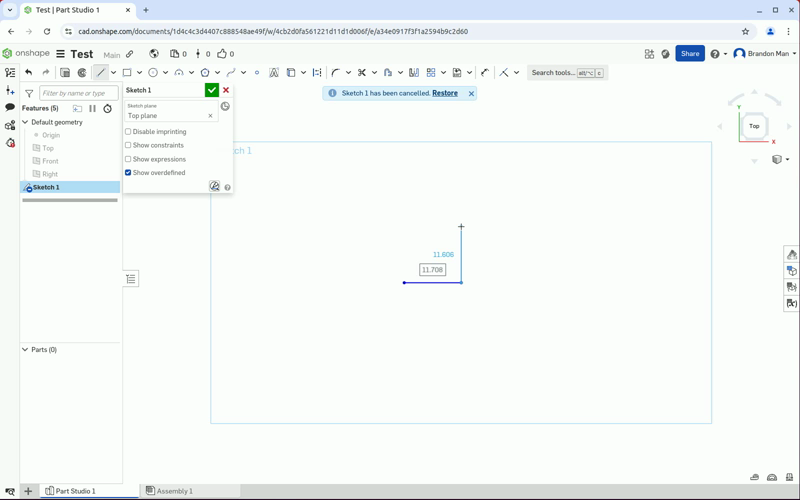
key_up(shift)
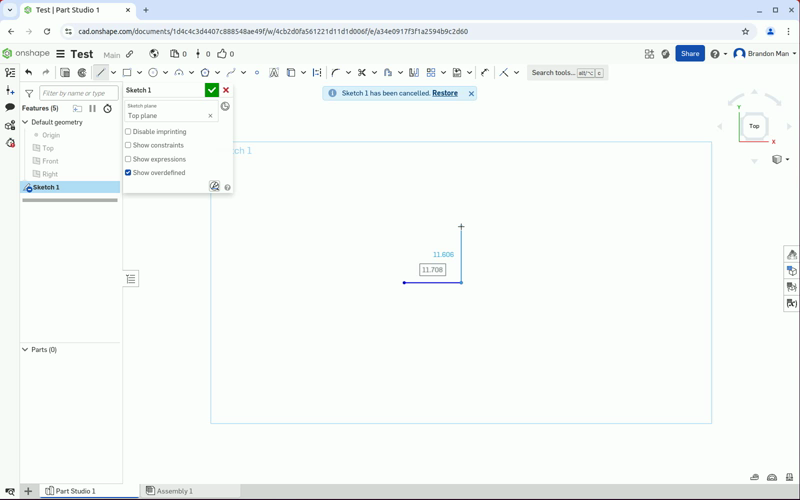
key_down(shift)
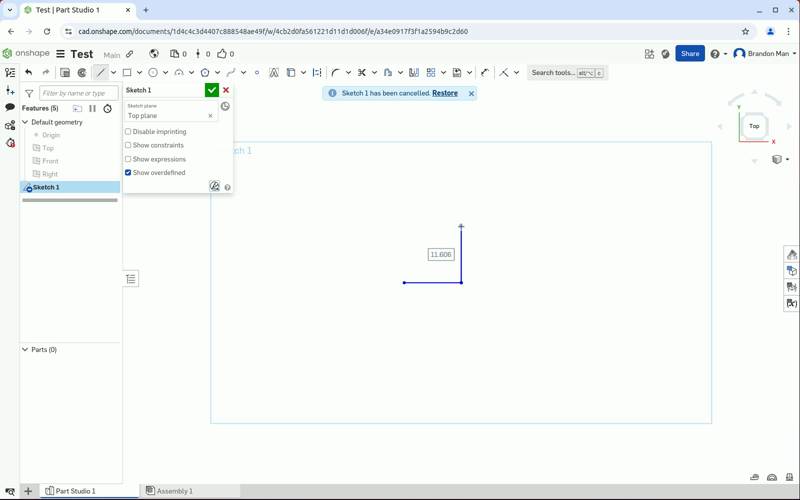
mouse_move(491, 226)
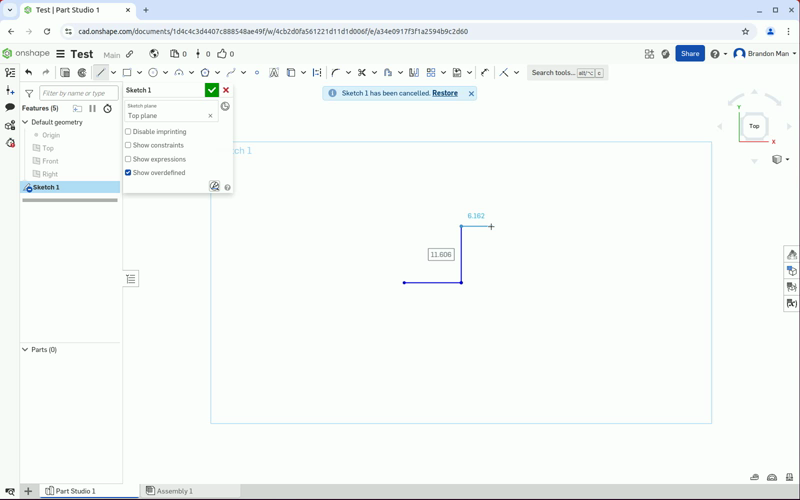
mouse_move(404, 226)
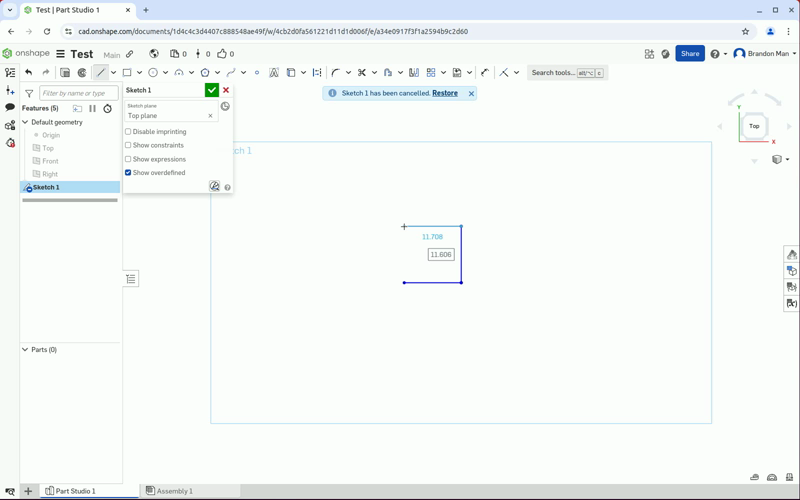
click(404, 226)
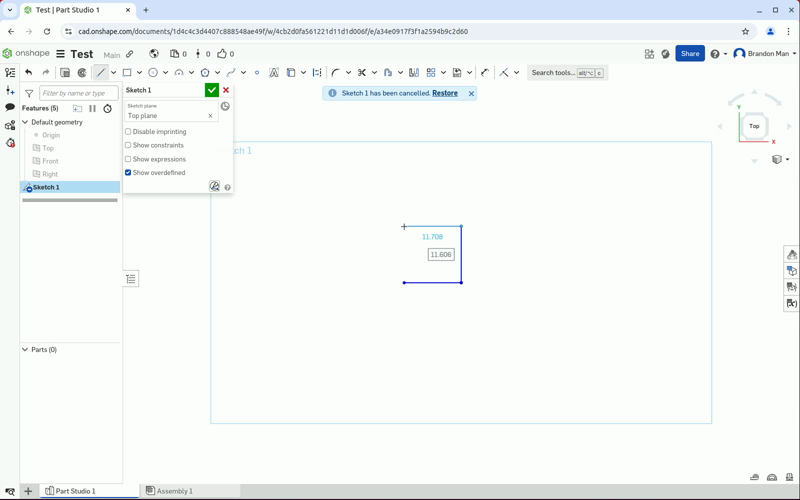
key_up(shift)
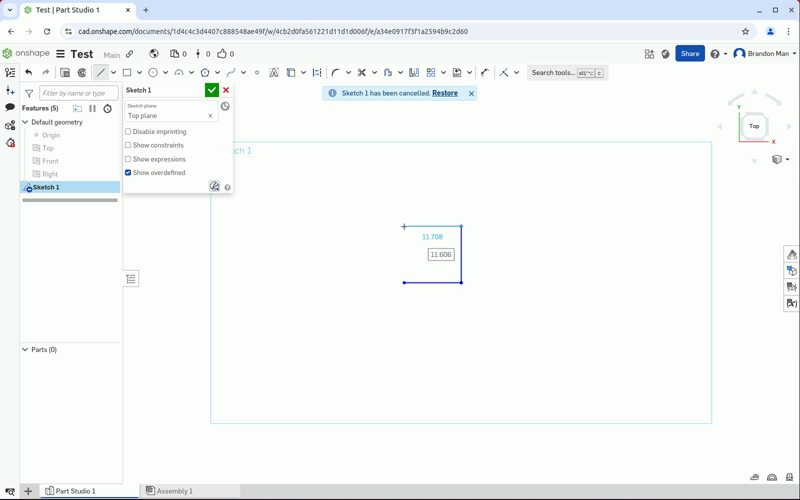
mouse_move(434, 226)
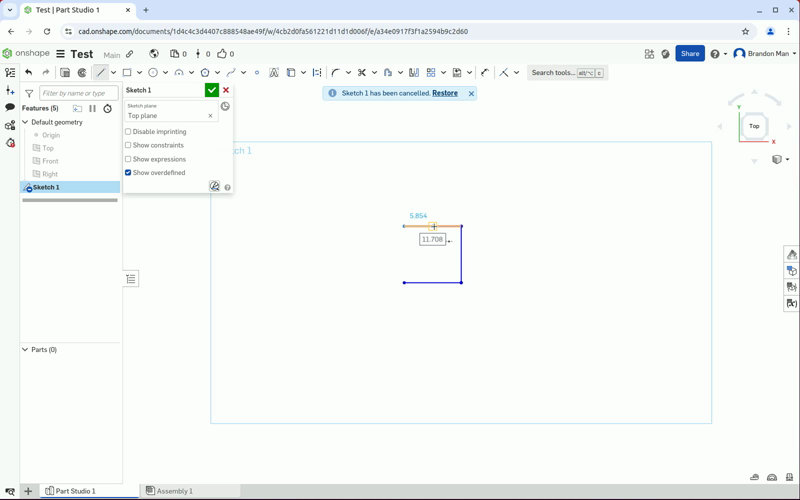
key_down(shift)
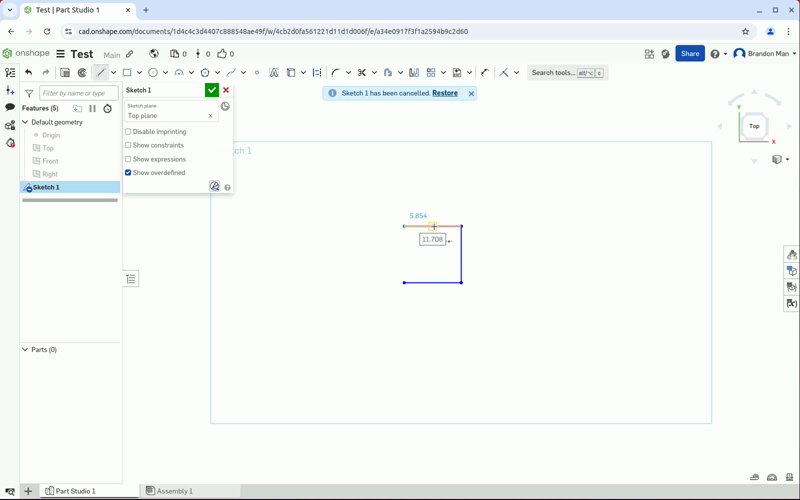
mouse_move(404, 282)
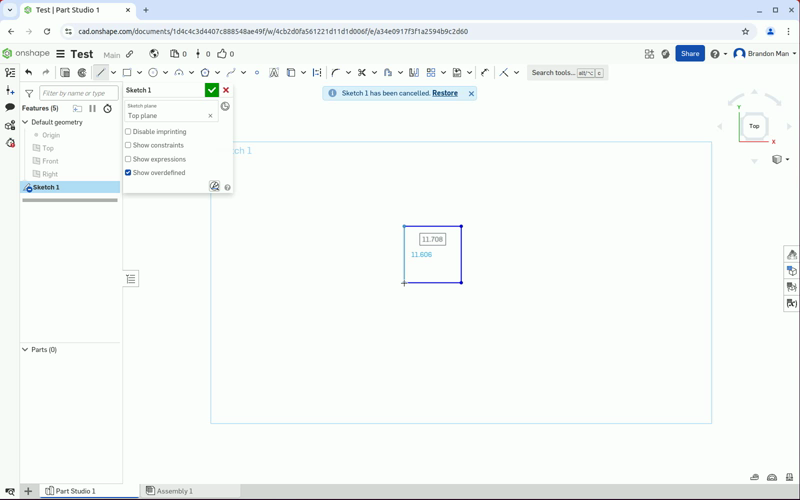
key_up(shift)
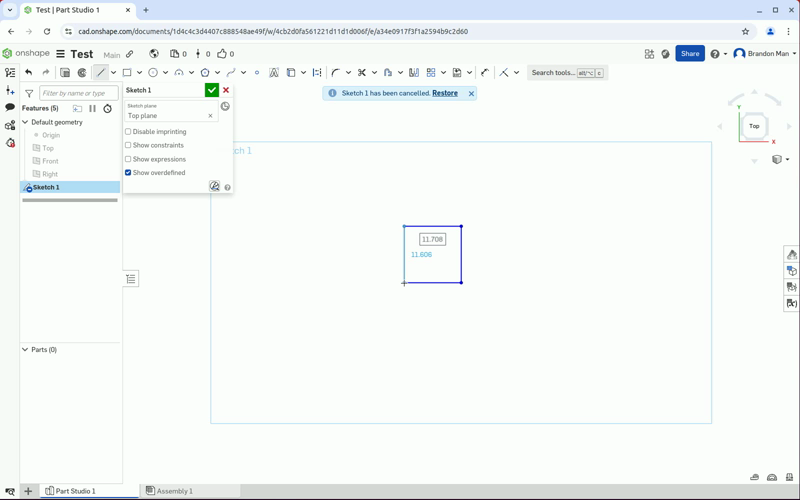
click(404, 282)
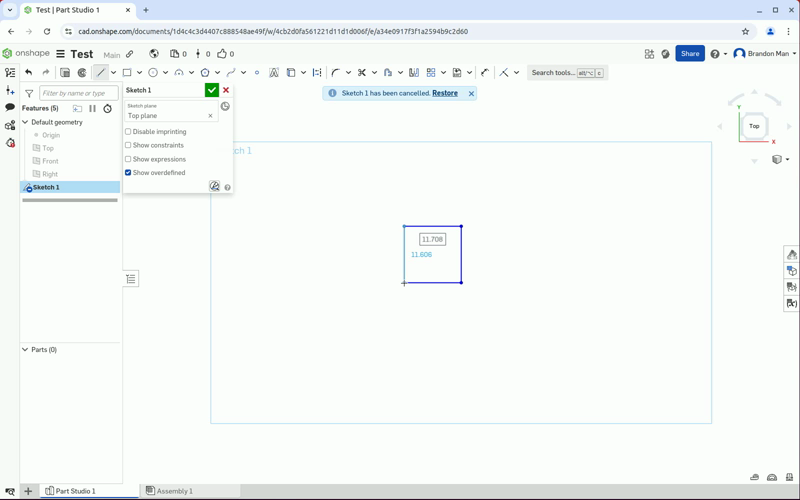
key(esc)
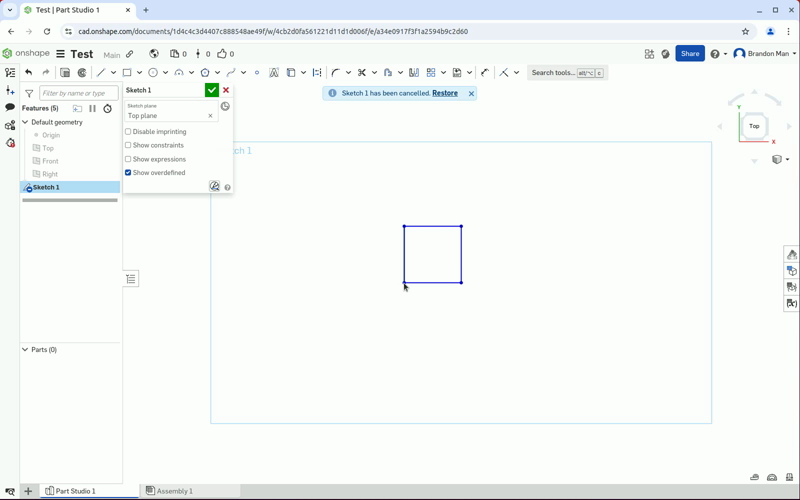
mouse_move(416, 232)
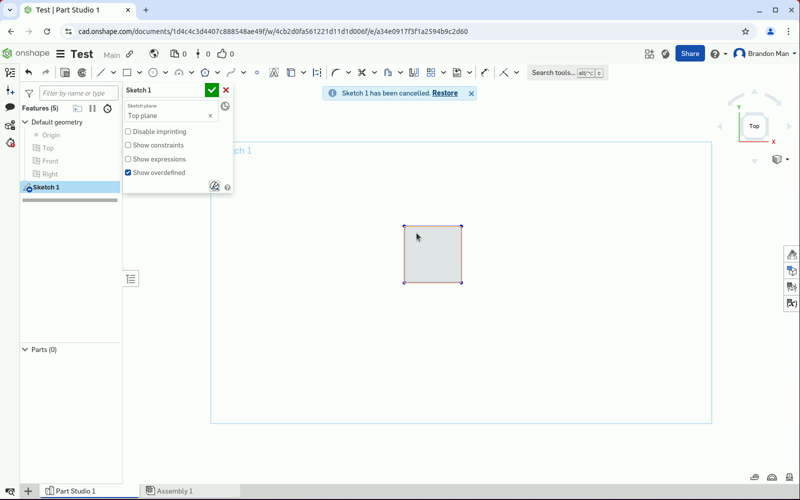
click(416, 232)
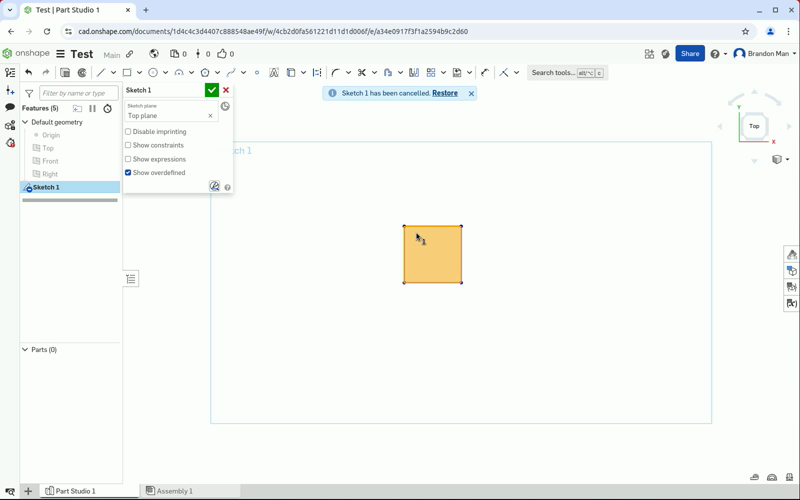
mouse_move(73, 352)
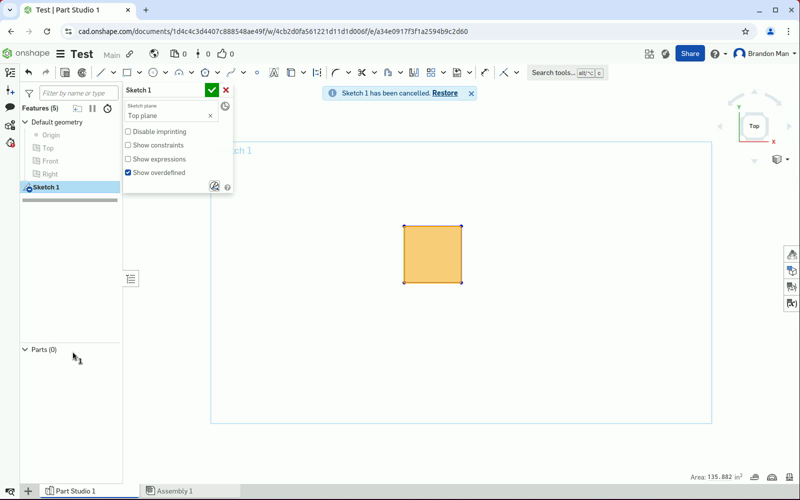
key(shift+y)
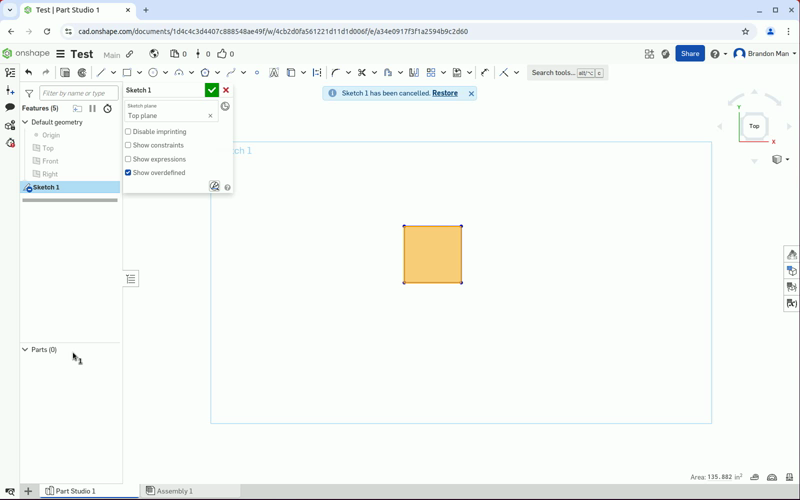
key(shift+e)
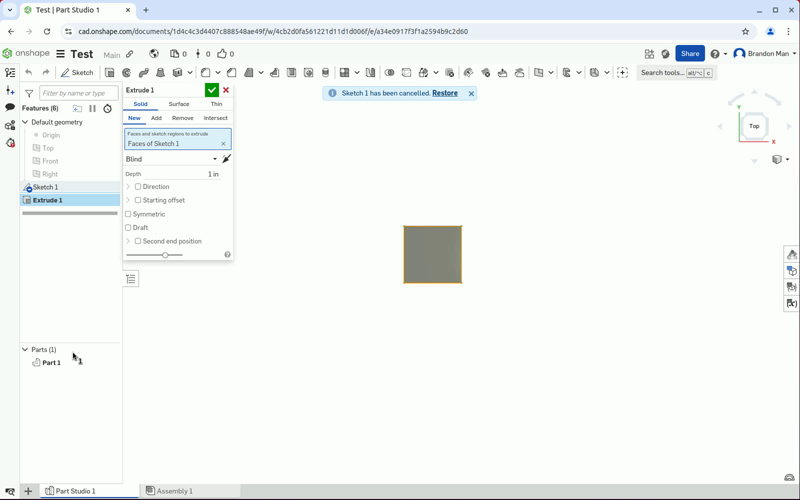
mouse_move(143, 106)
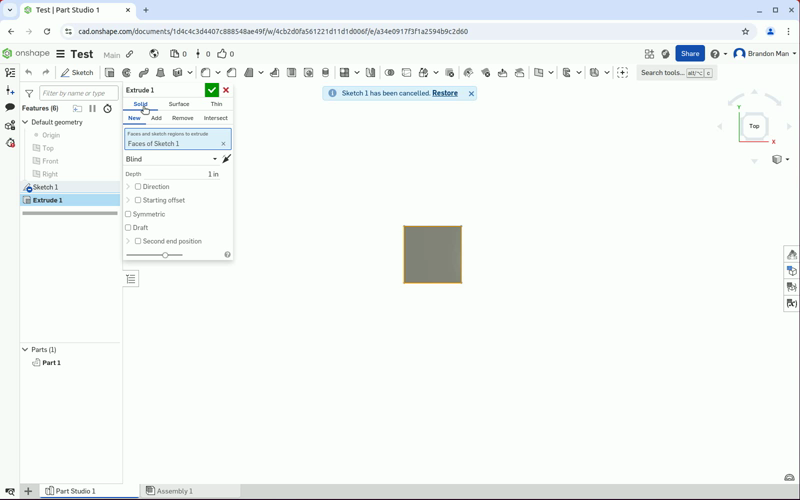
click(143, 106)
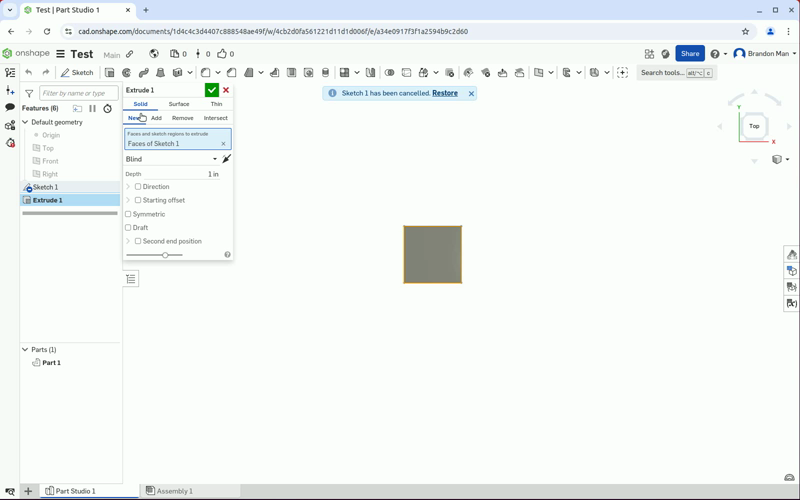
mouse_move(137, 120)
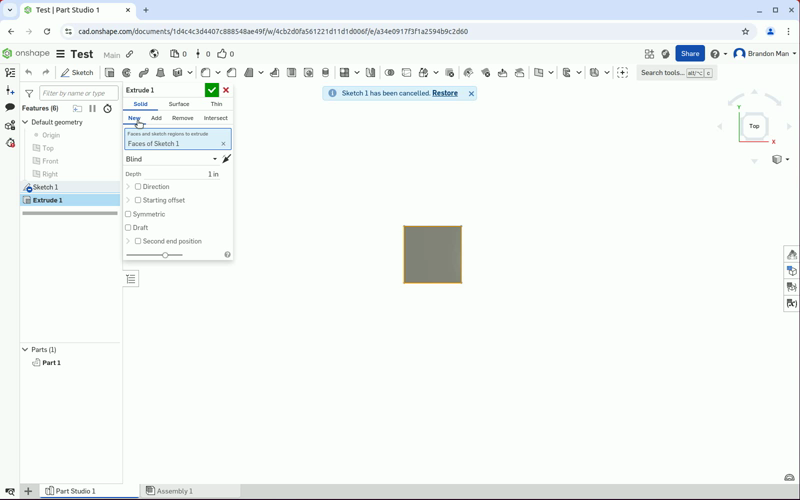
click(137, 120)
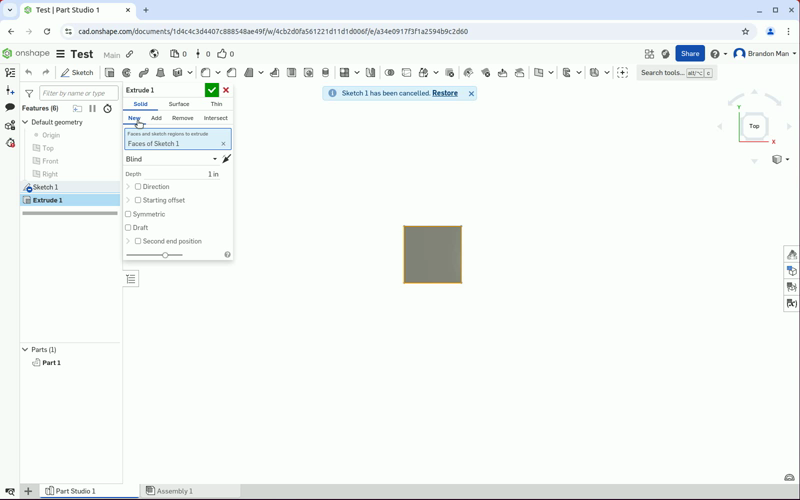
key(tab, 4)
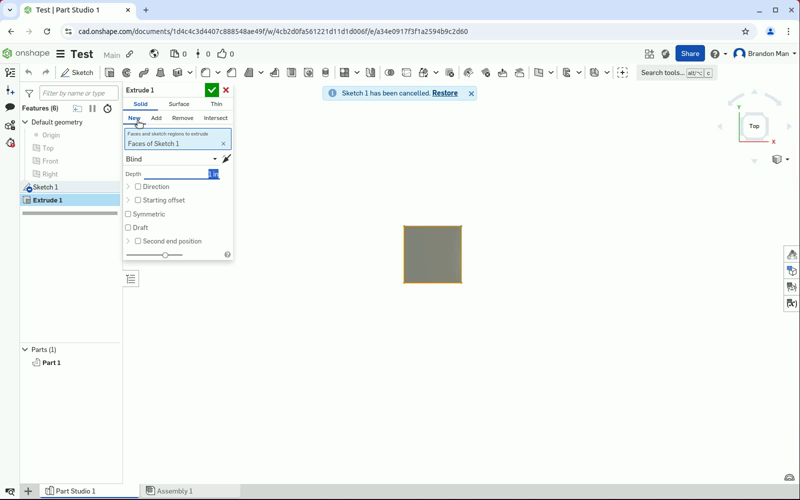
text(17.331)
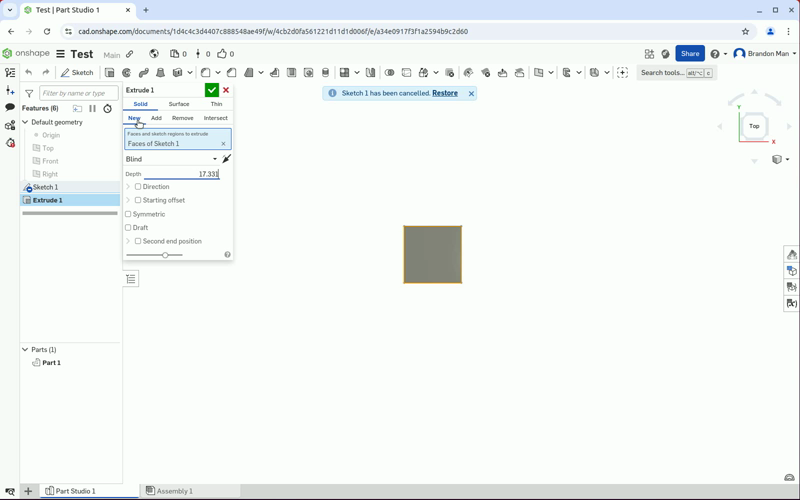
key(enter)
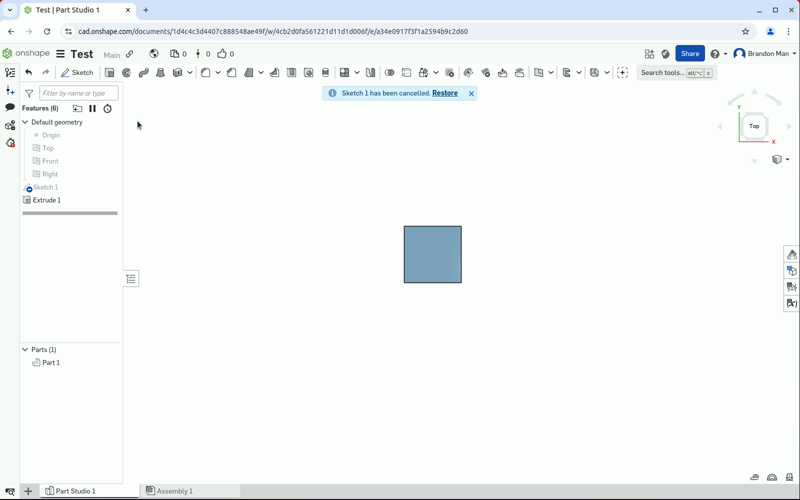
key(shift+h)
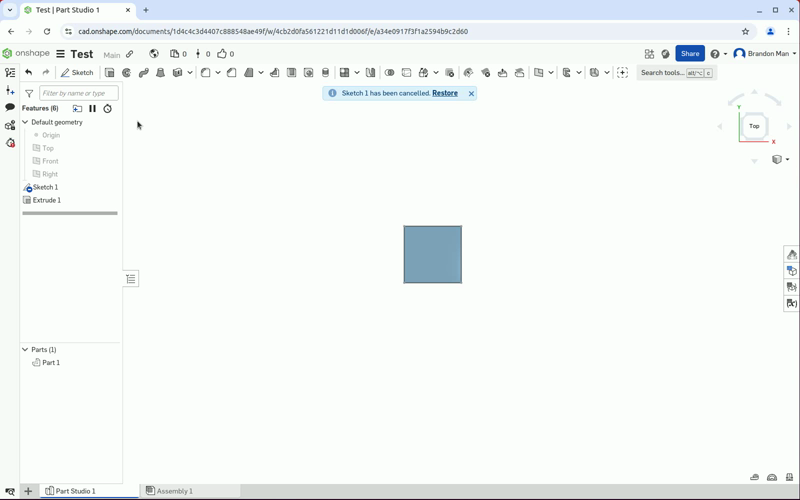
key(shift+h)
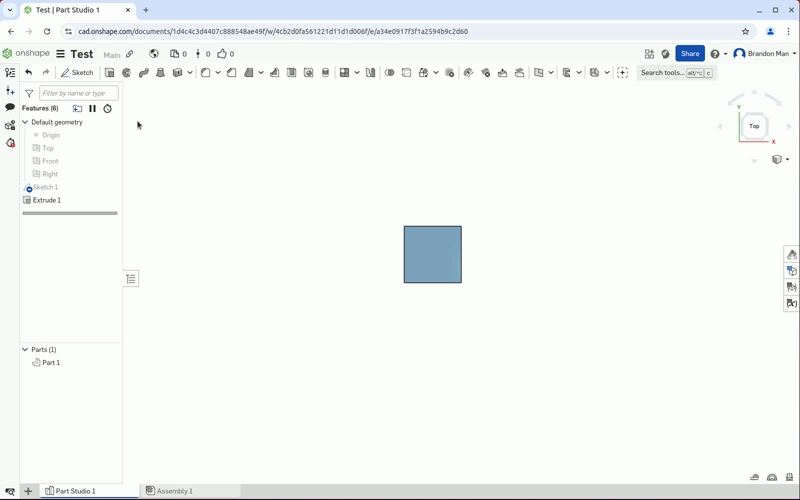
mouse_move(73, 189)
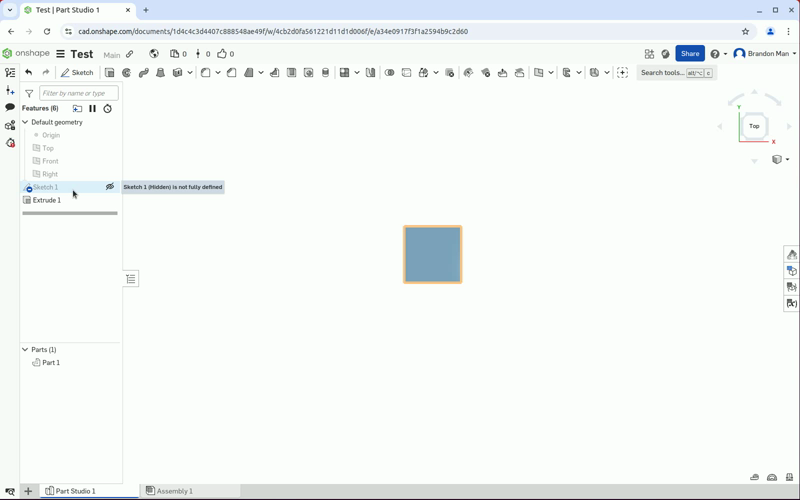
click(73, 189)
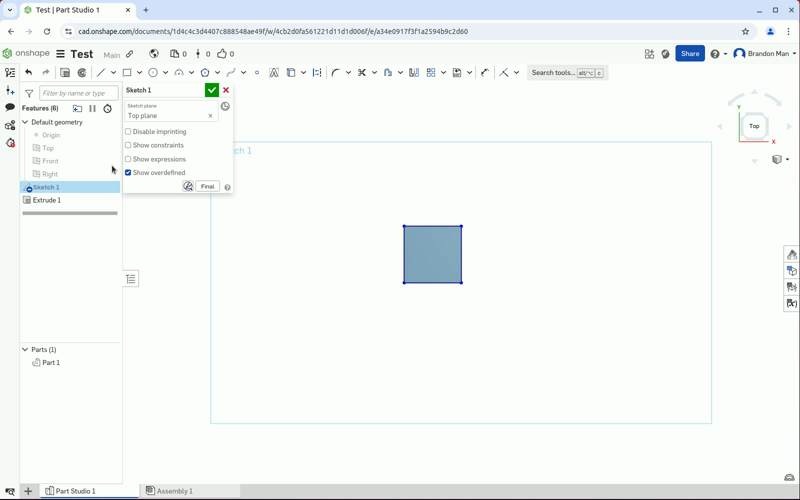
mouse_move(229, 92)
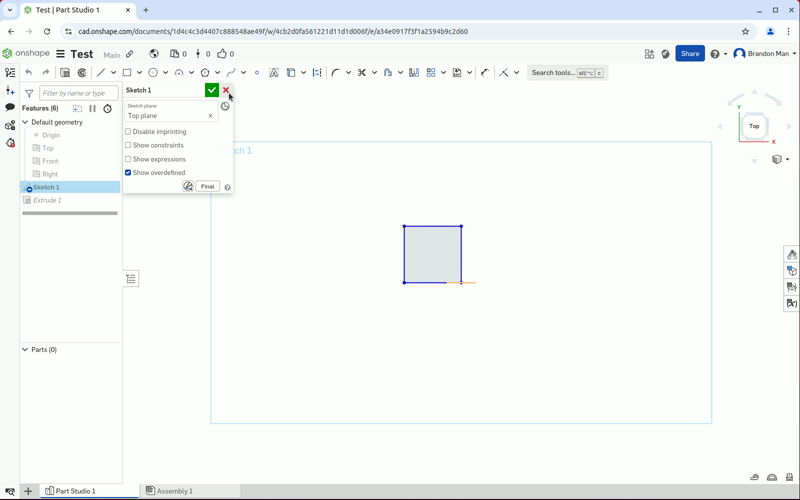
click(229, 92)
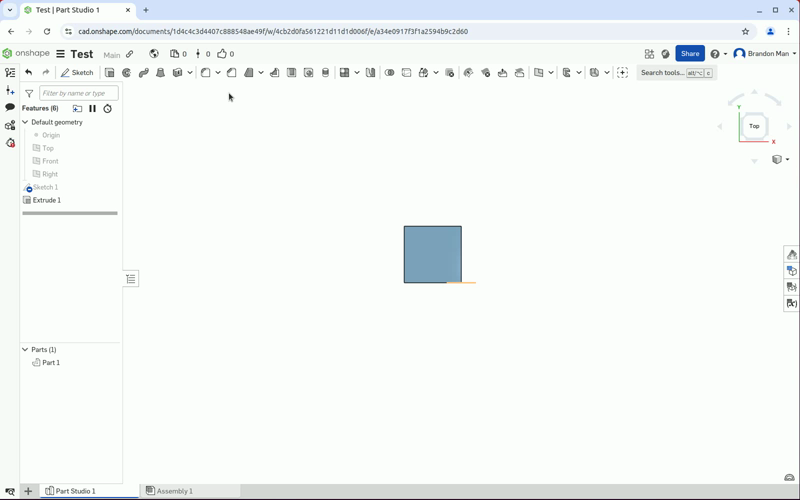
mouse_move(541, 75)
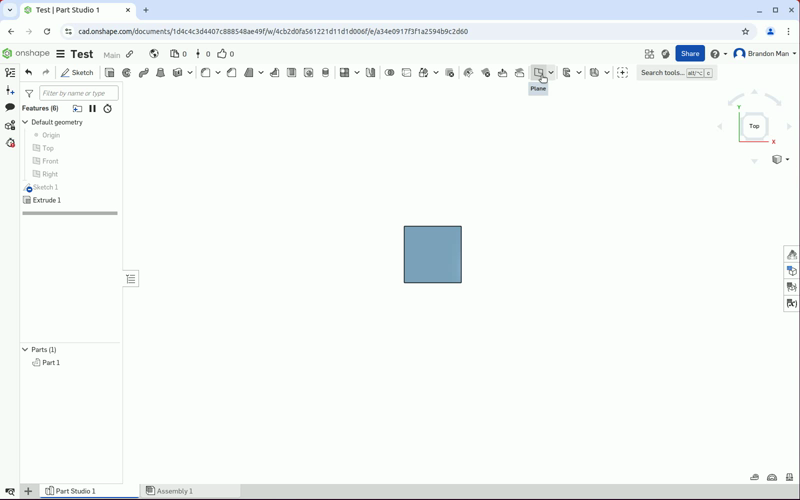
click(541, 75)
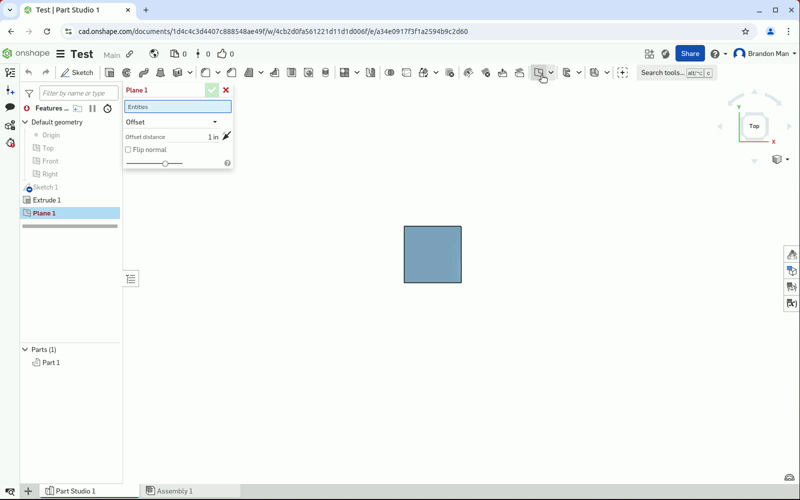
mouse_move(73, 150)
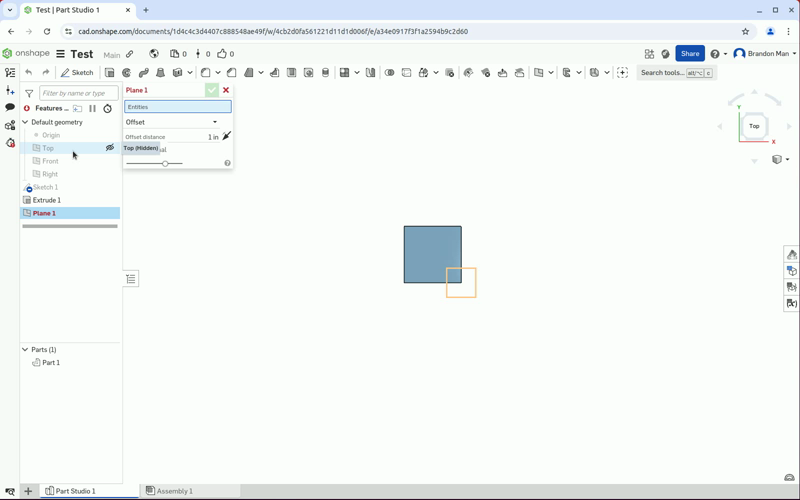
click(73, 150)
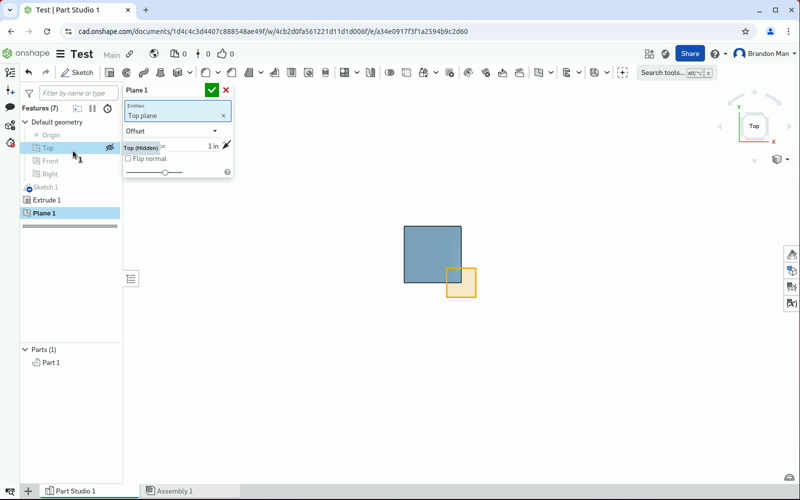
key(tab, 2)
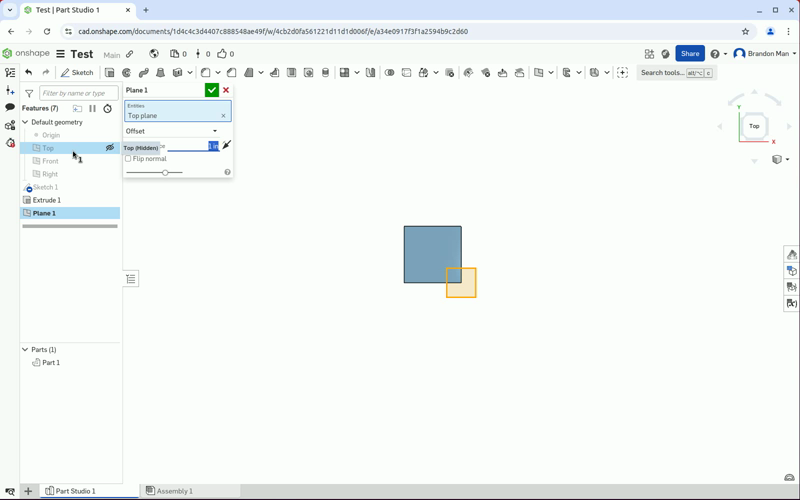
text(17.316)
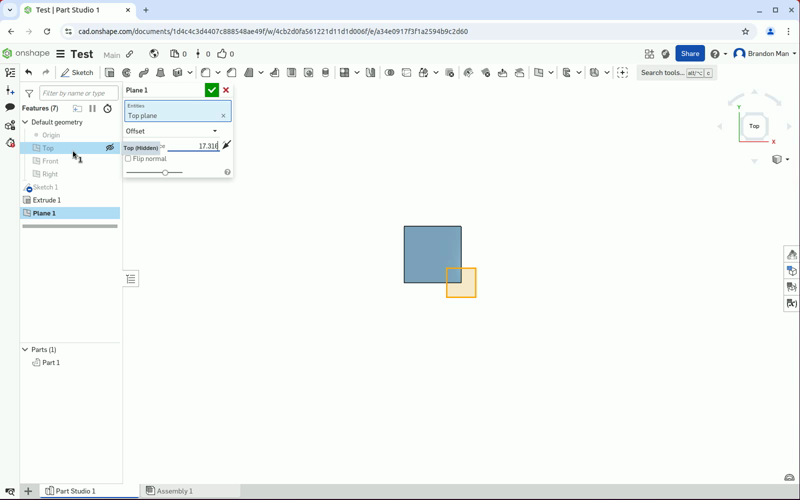
key(enter, 2)
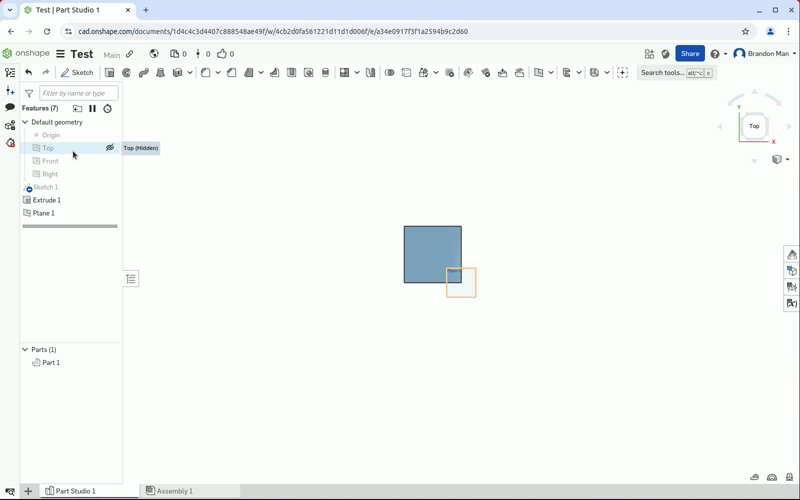
key(shift+s)
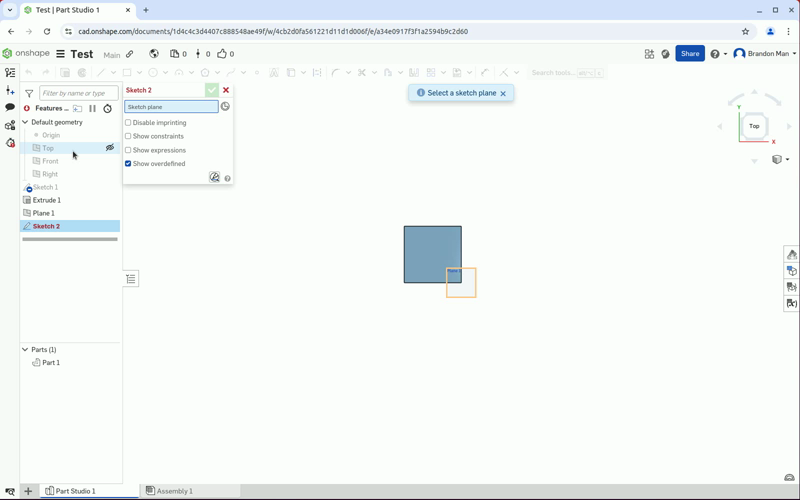
mouse_move(73, 215)
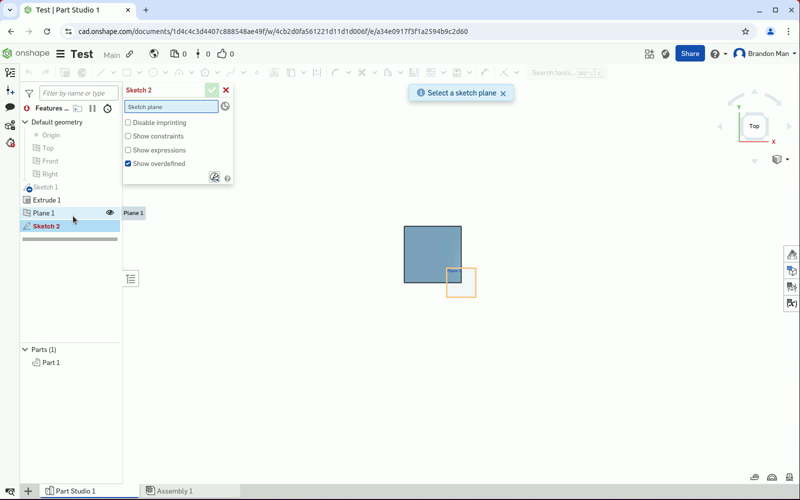
click(73, 215)
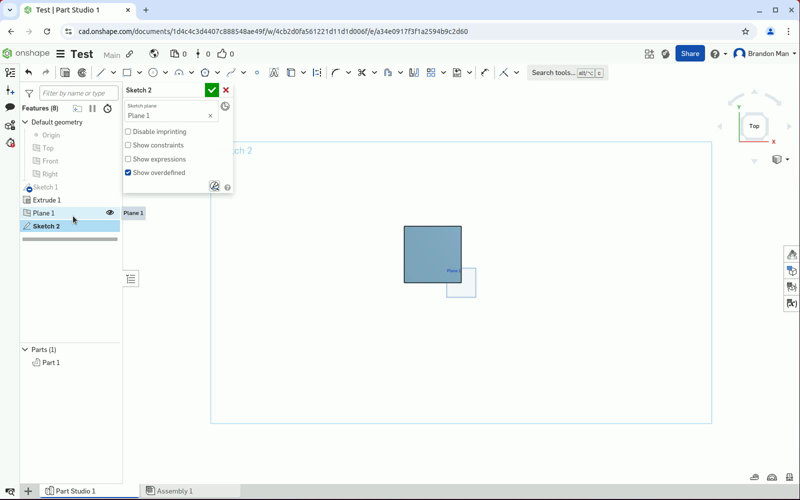
mouse_move(73, 352)
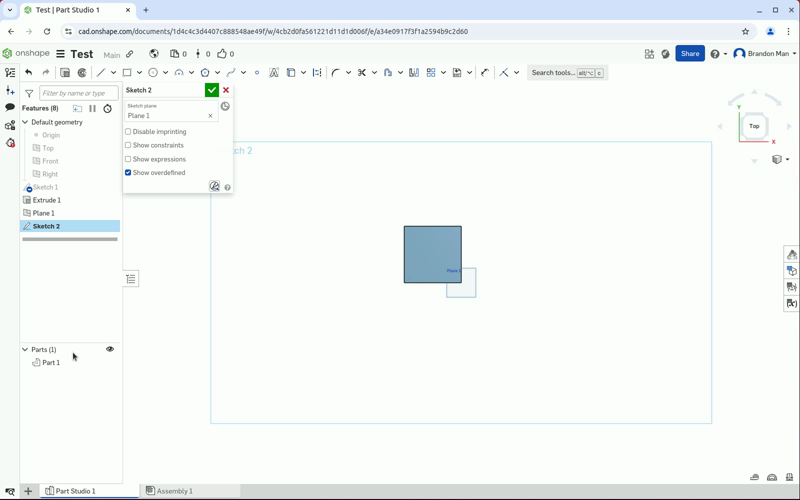
key(y)
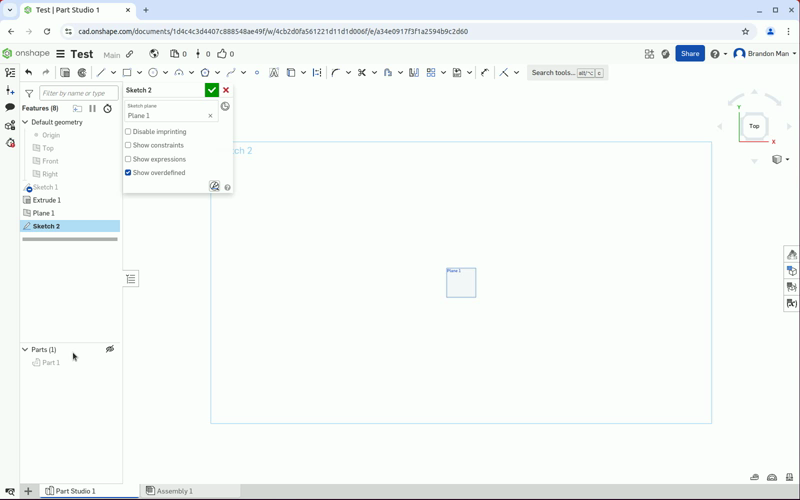
key(l)
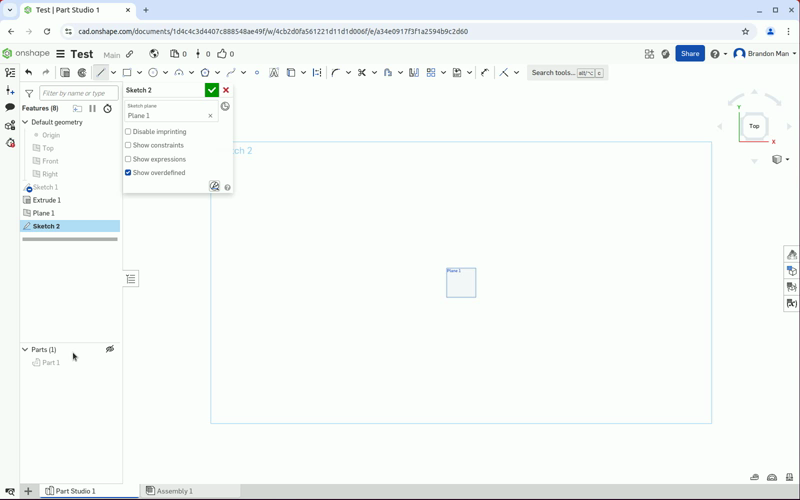
key_down(shift)
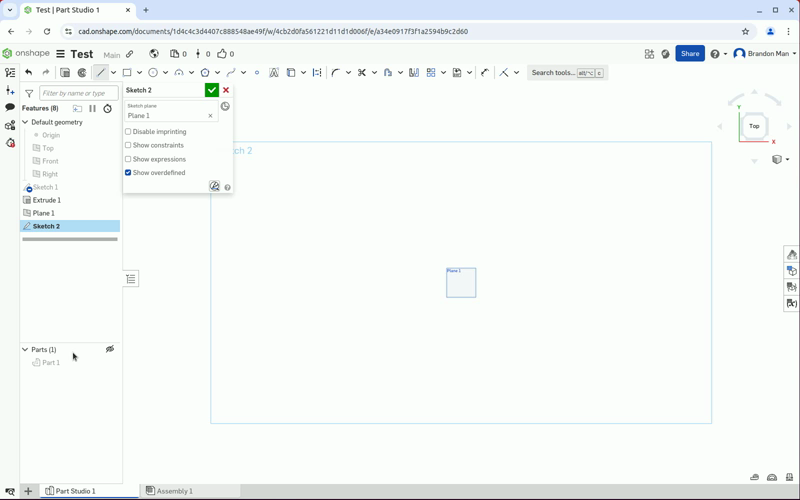
mouse_move(405, 281)
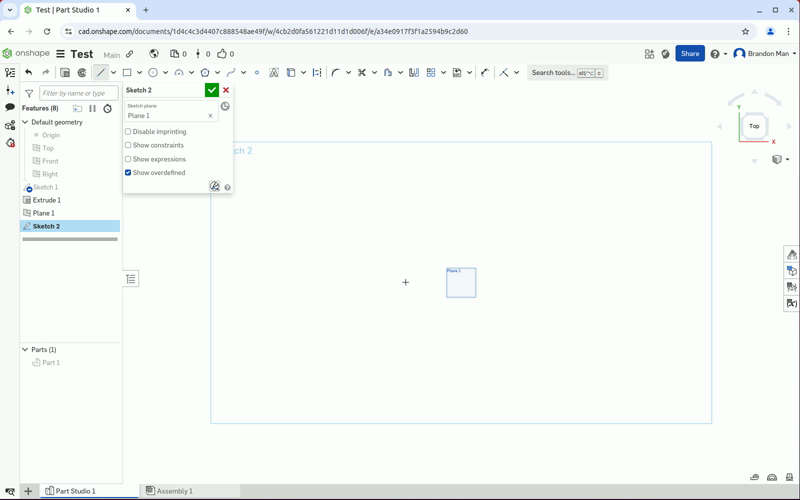
click(405, 281)
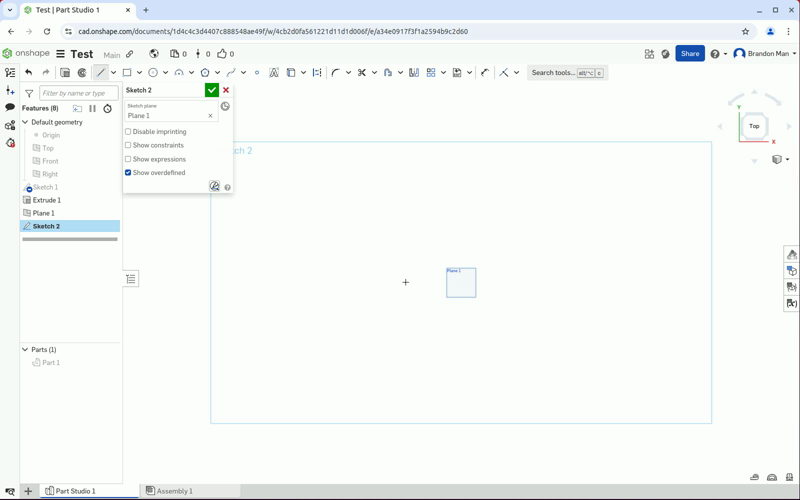
key_up(shift)
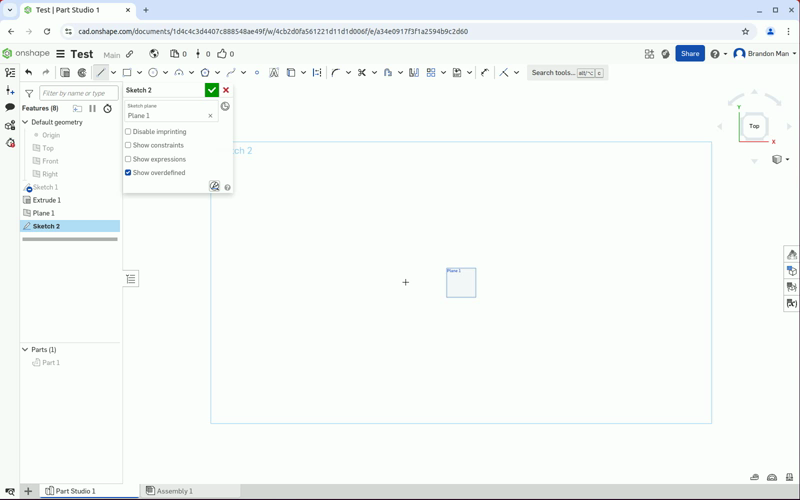
key_down(shift)
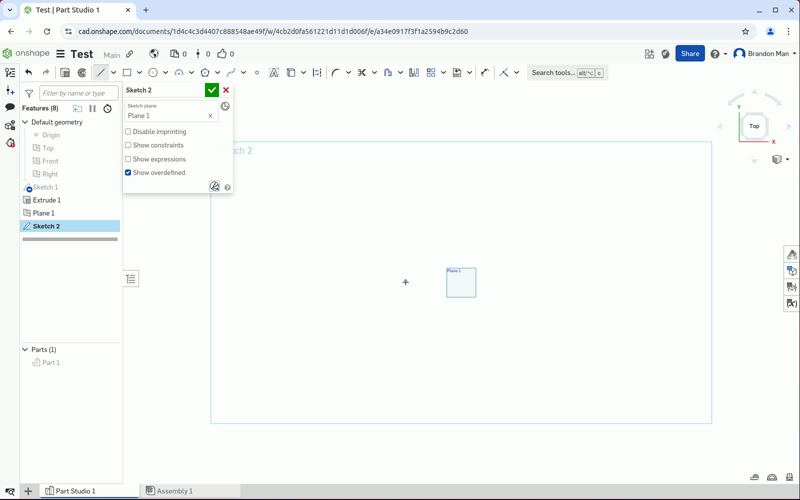
mouse_move(435, 281)
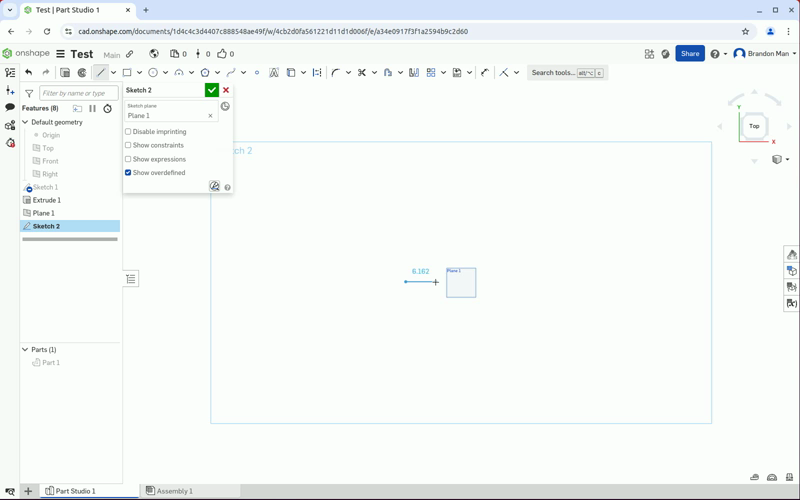
mouse_move(461, 281)
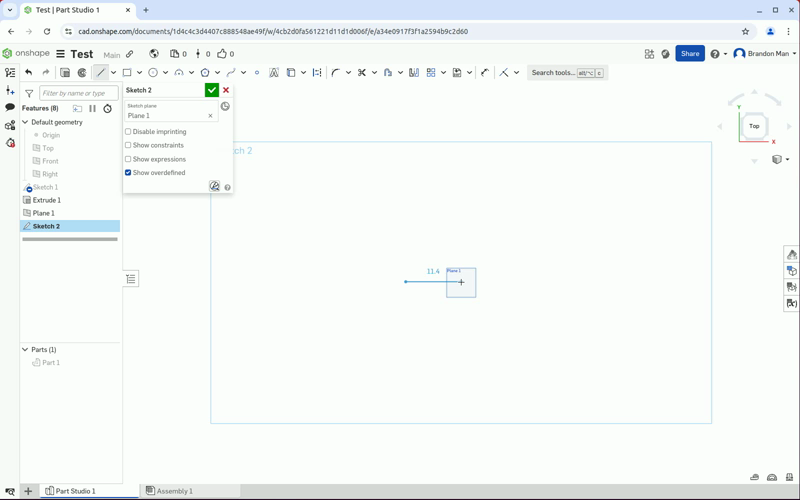
click(461, 281)
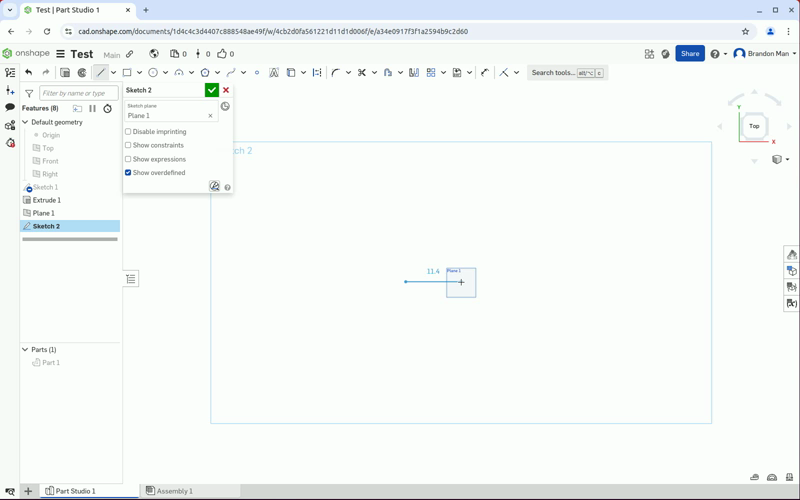
key_up(shift)
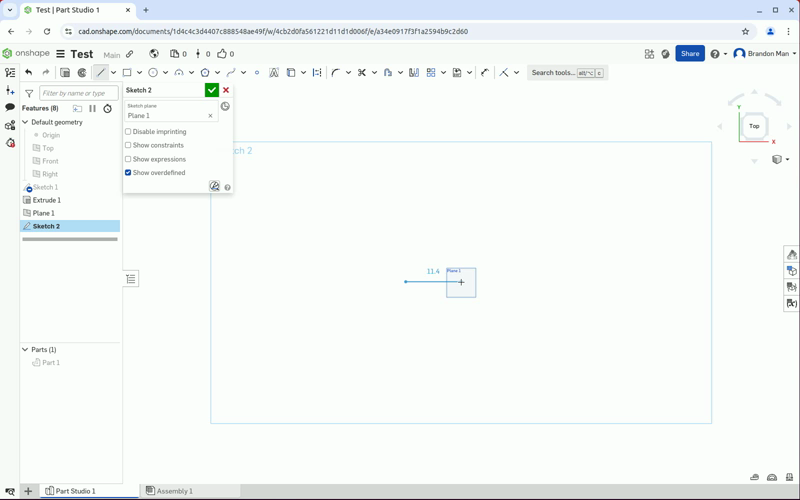
key_down(shift)
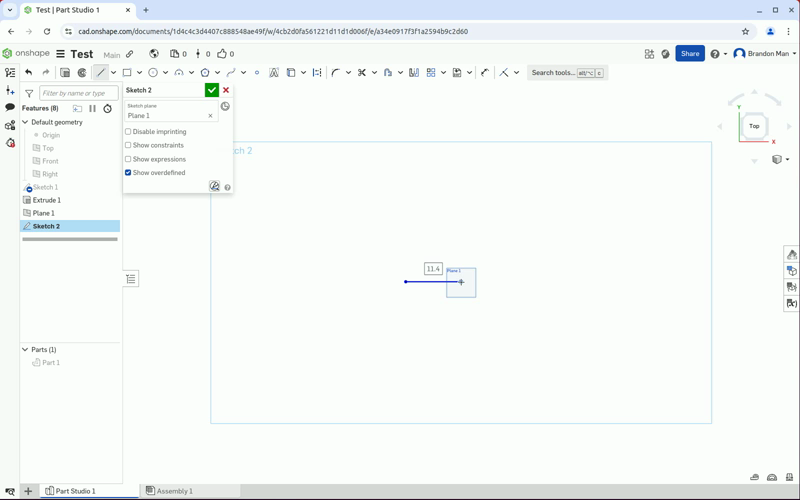
mouse_move(491, 281)
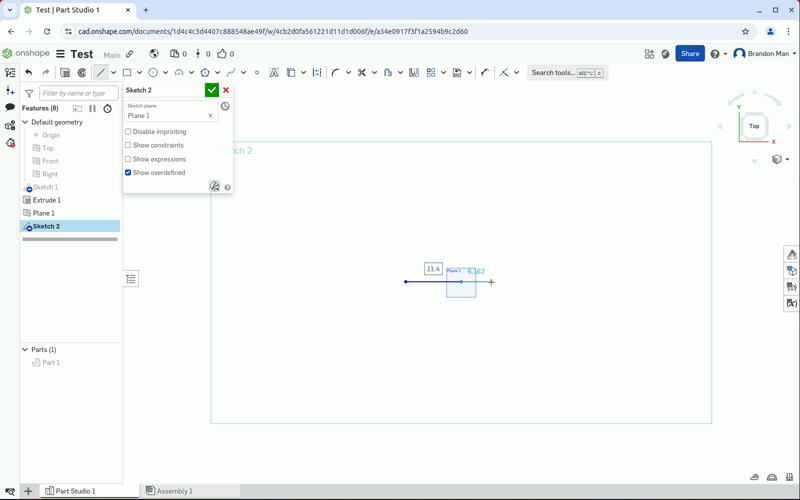
mouse_move(461, 225)
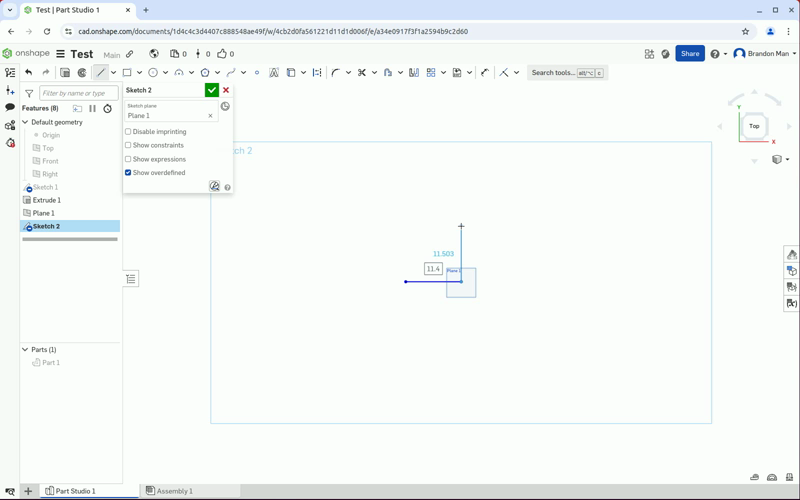
click(461, 225)
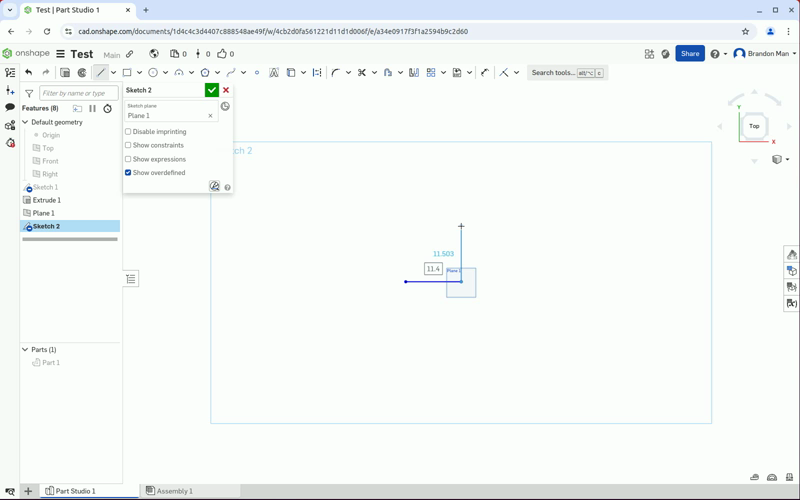
key_up(shift)
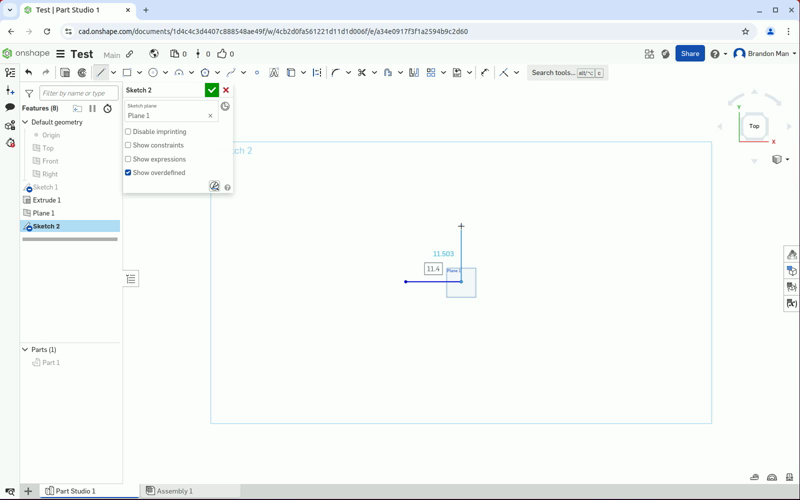
key_down(shift)
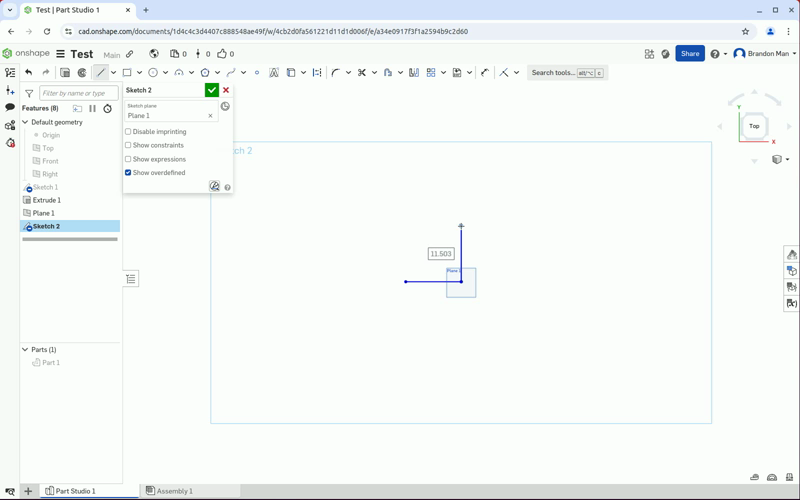
mouse_move(491, 225)
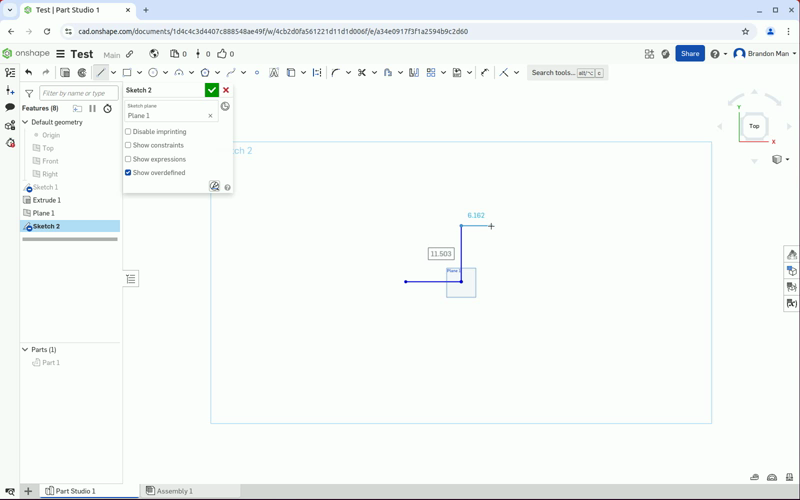
mouse_move(405, 225)
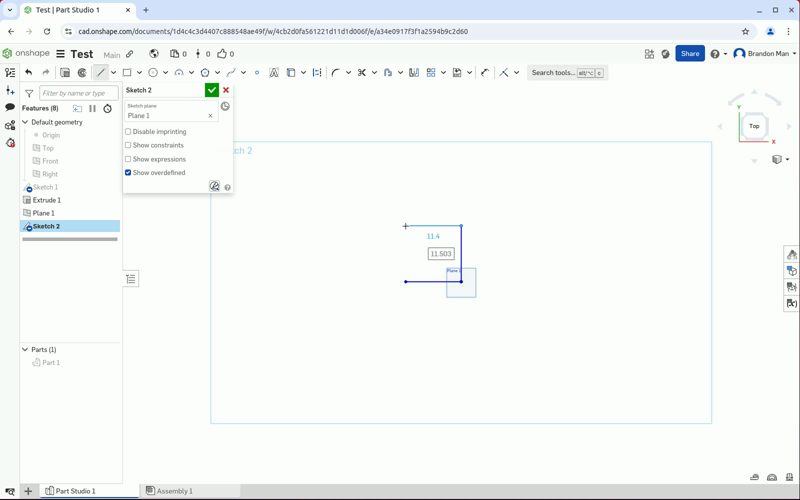
click(405, 225)
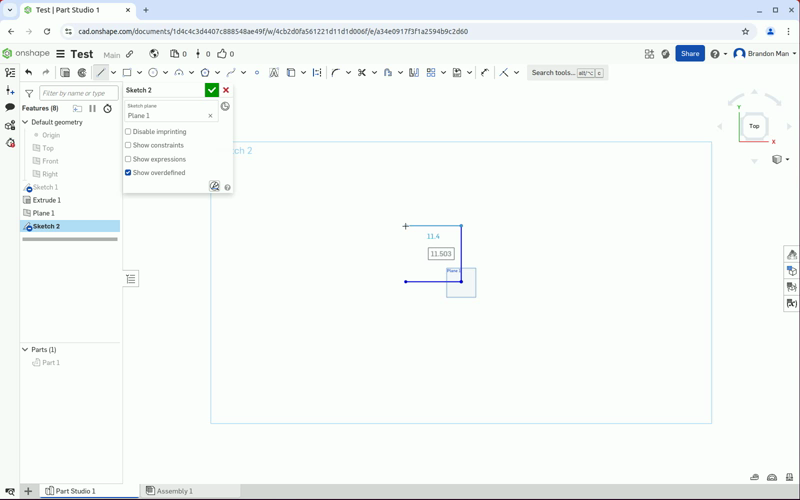
key_up(shift)
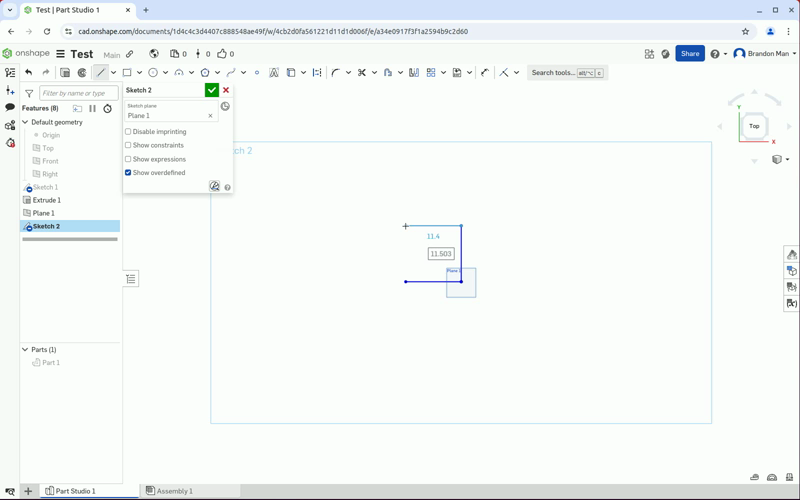
mouse_move(435, 225)
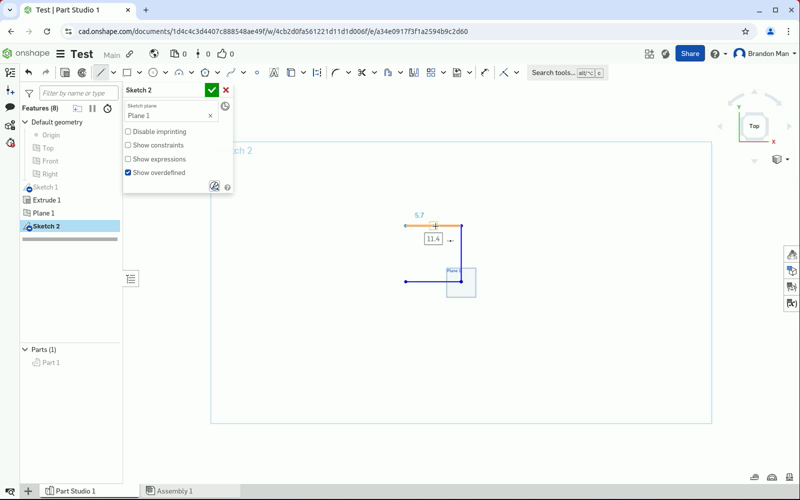
key_down(shift)
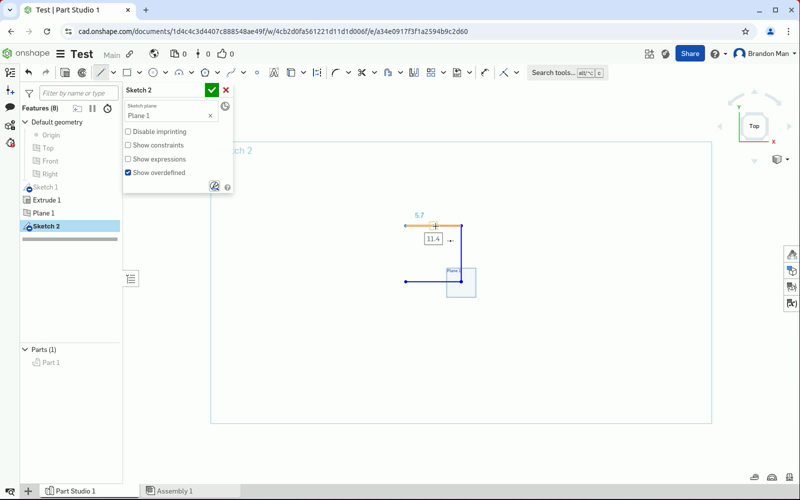
mouse_move(405, 281)
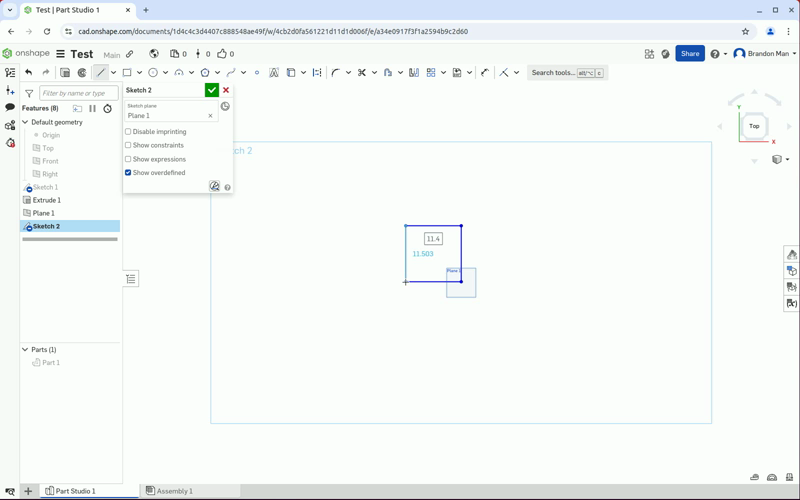
key_up(shift)
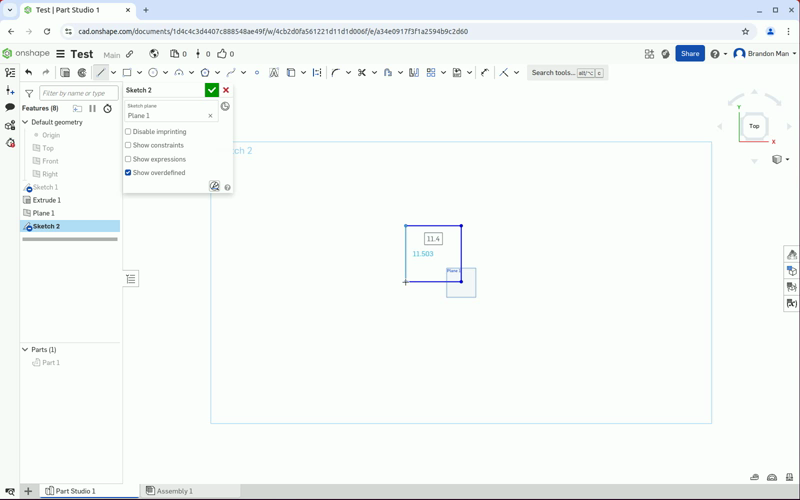
click(405, 281)
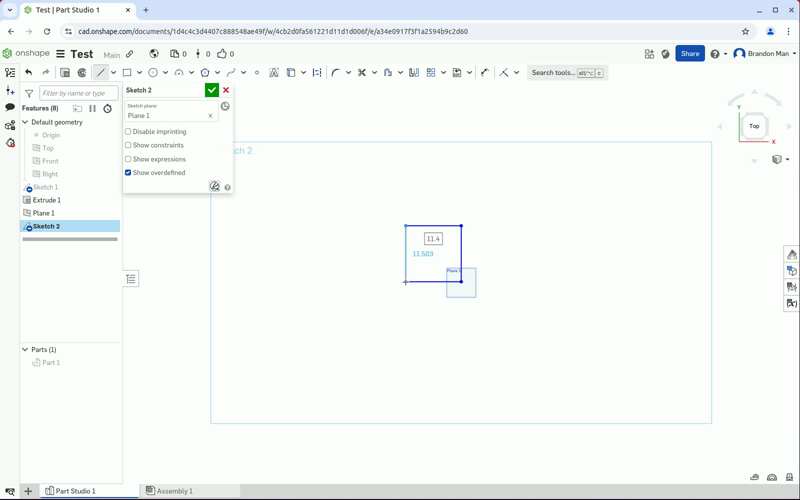
key(esc)
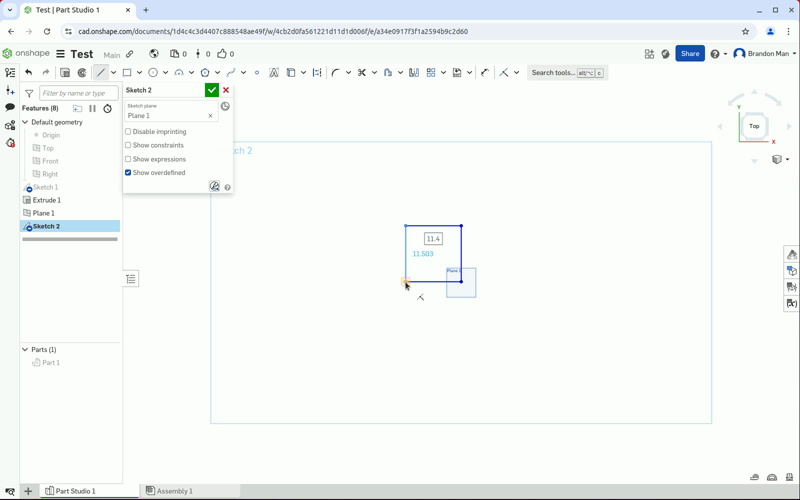
mouse_move(419, 270)
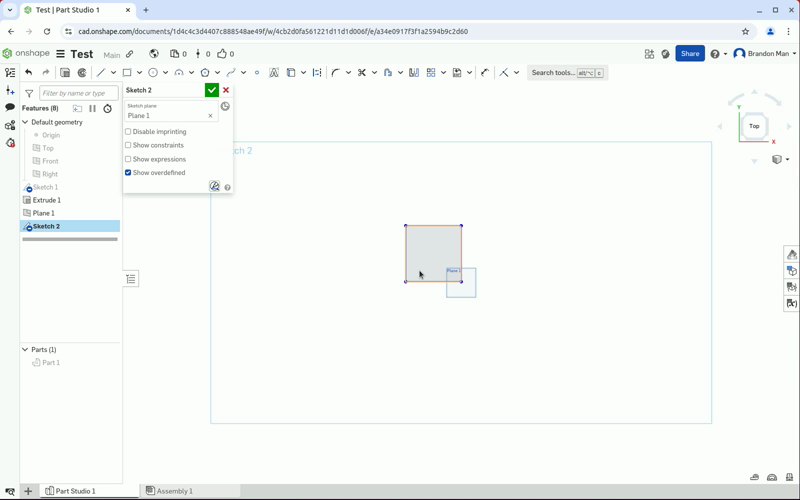
click(419, 270)
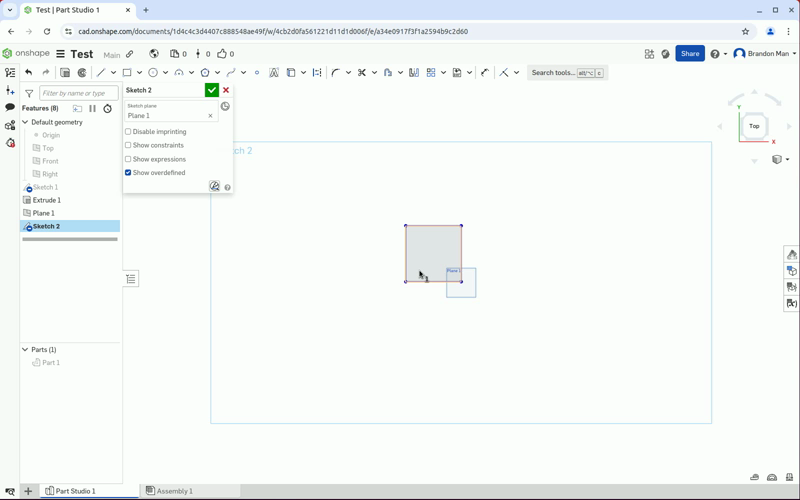
mouse_move(73, 352)
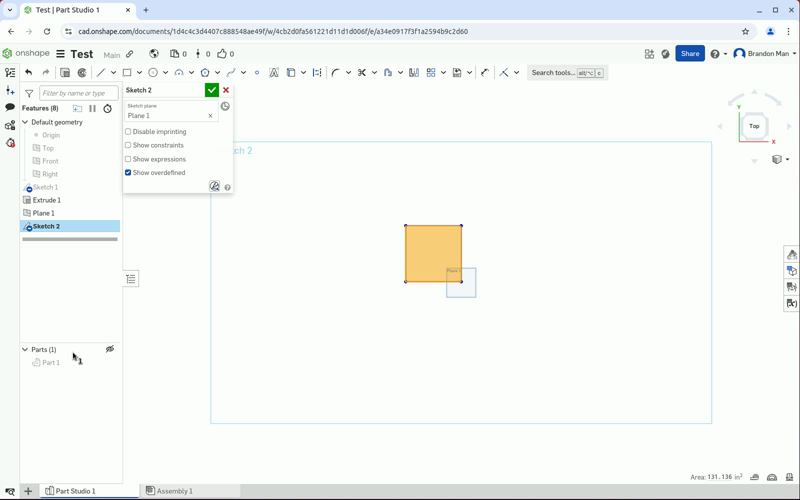
key(shift+y)
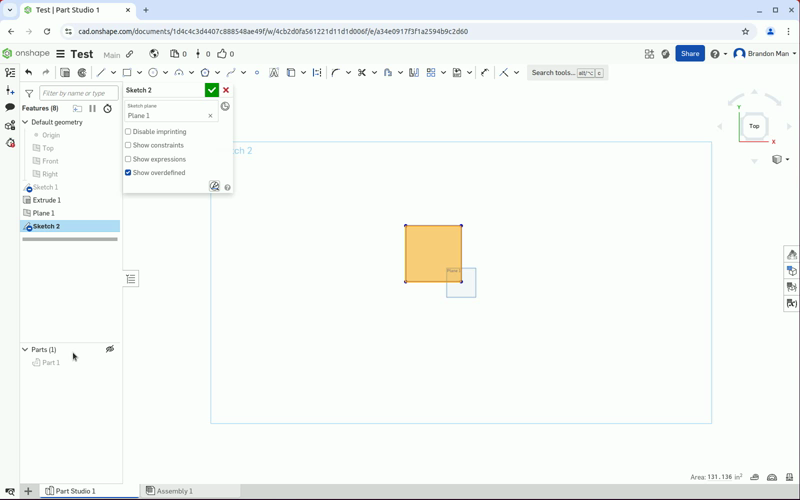
key(shift+e)
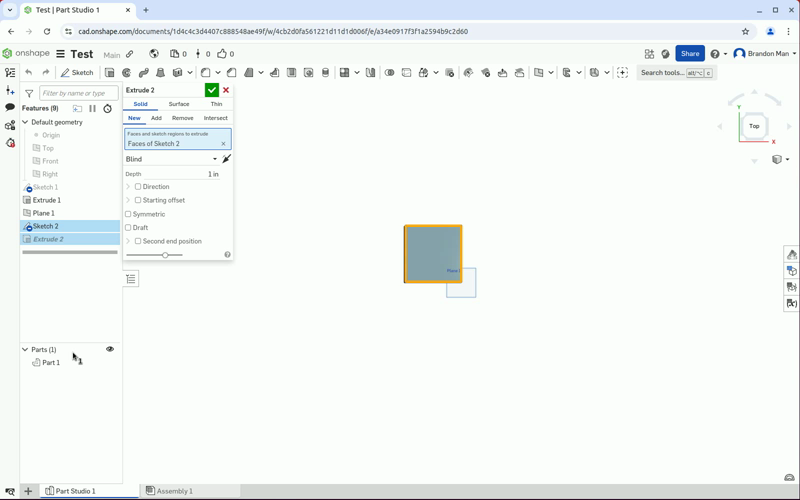
mouse_move(143, 106)
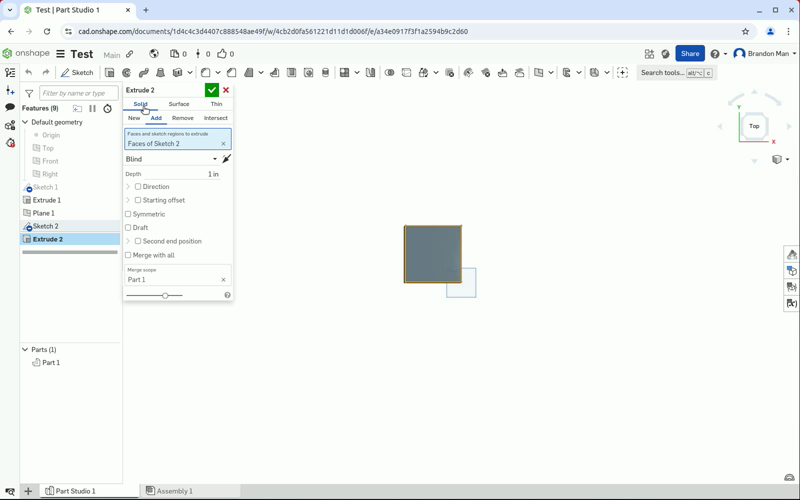
click(143, 106)
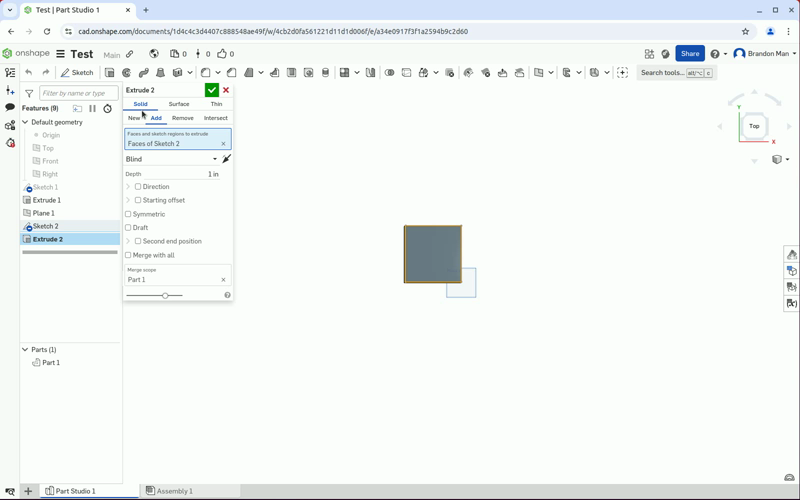
mouse_move(137, 120)
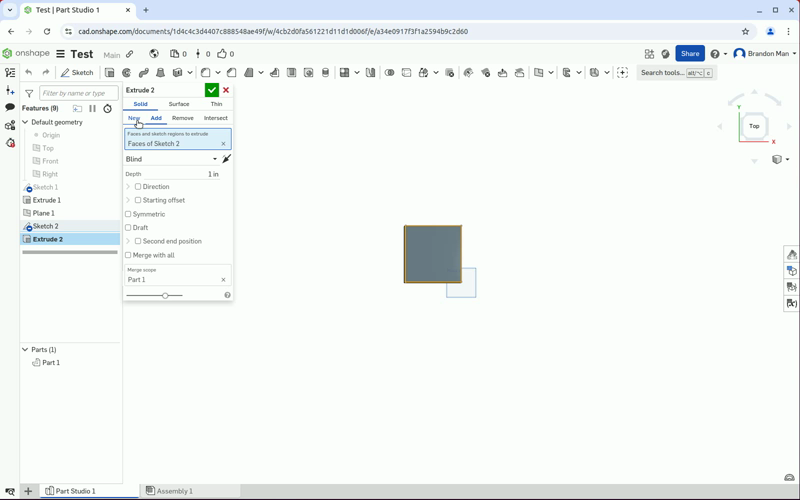
click(137, 120)
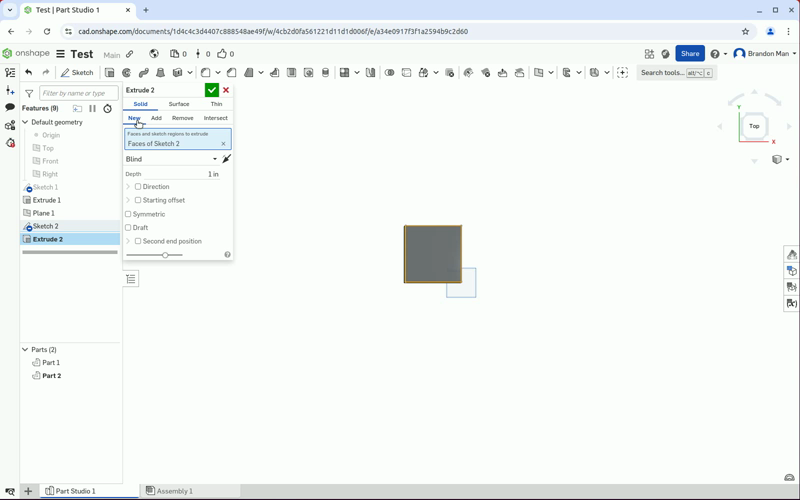
key(tab, 4)
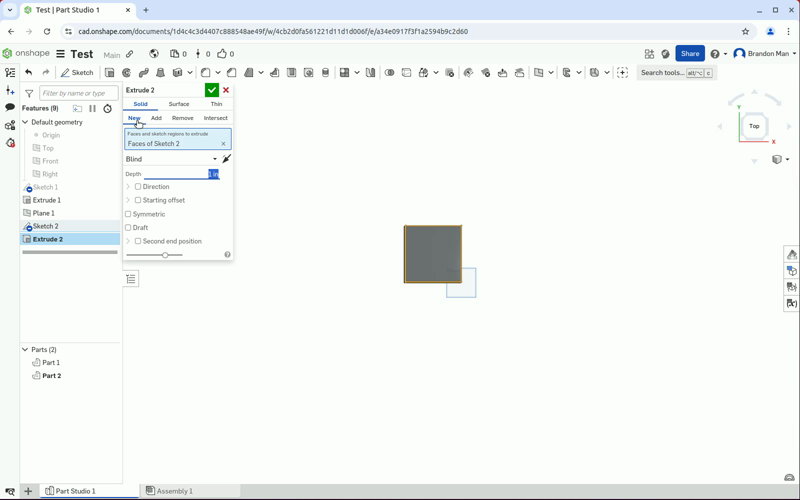
text(5.777)
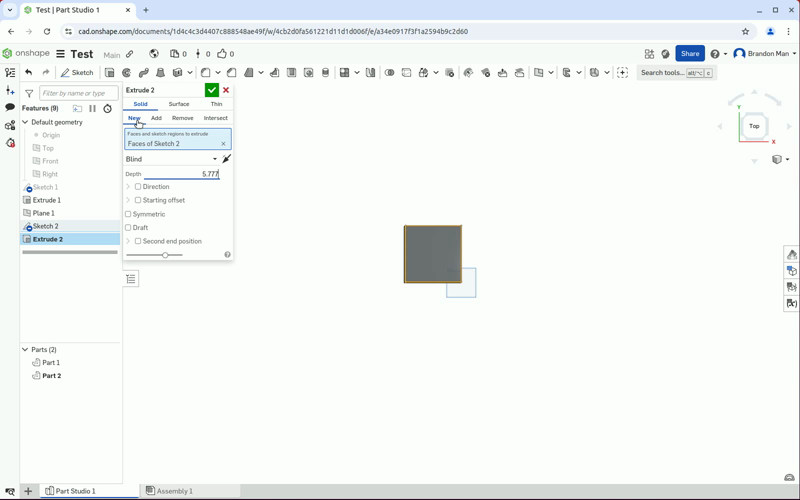
key(enter)
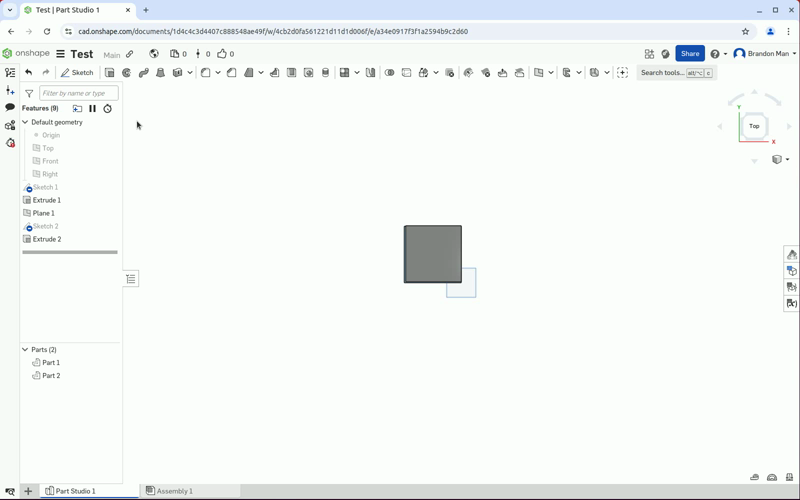
key(shift+h)
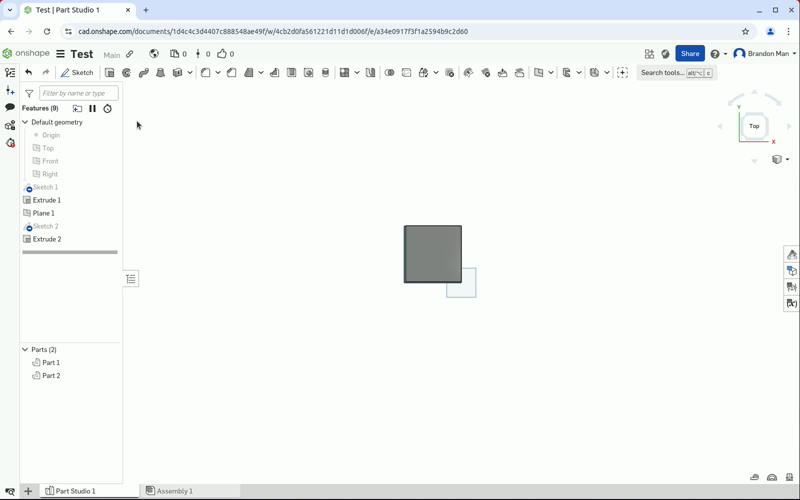
key(shift+h)
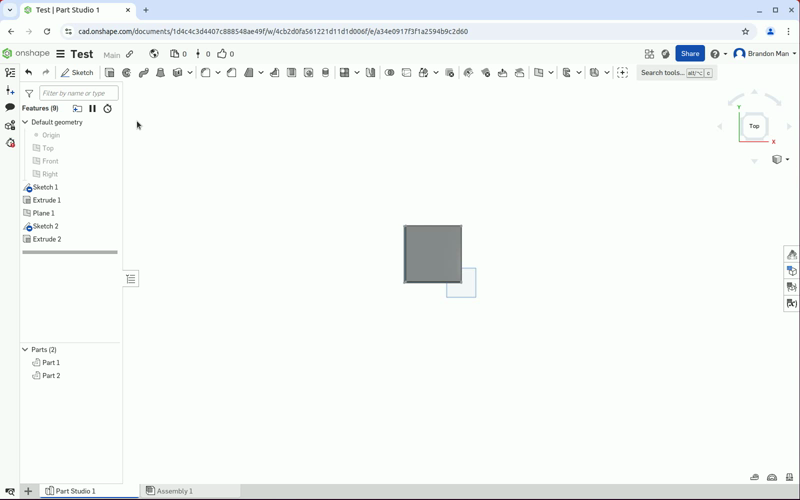
key(shift+7)
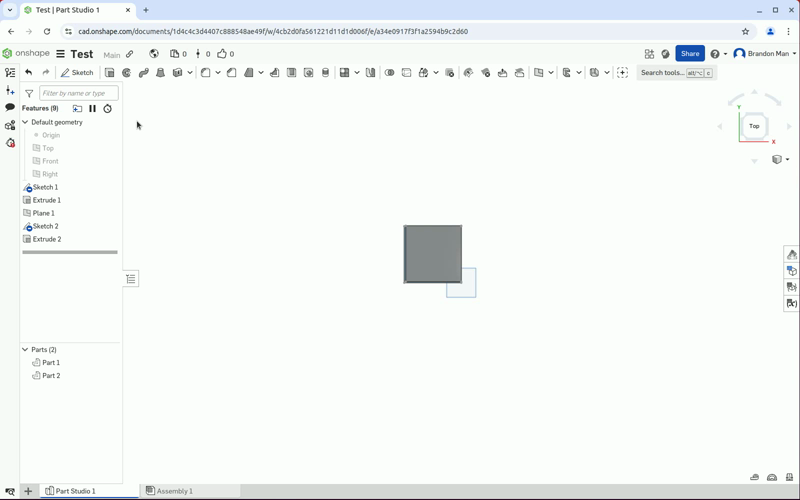
key(up, 3)
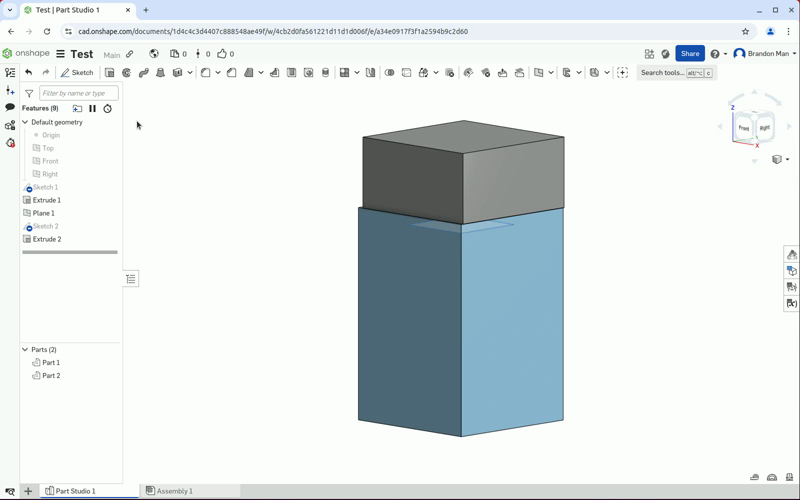
key(left, 3)
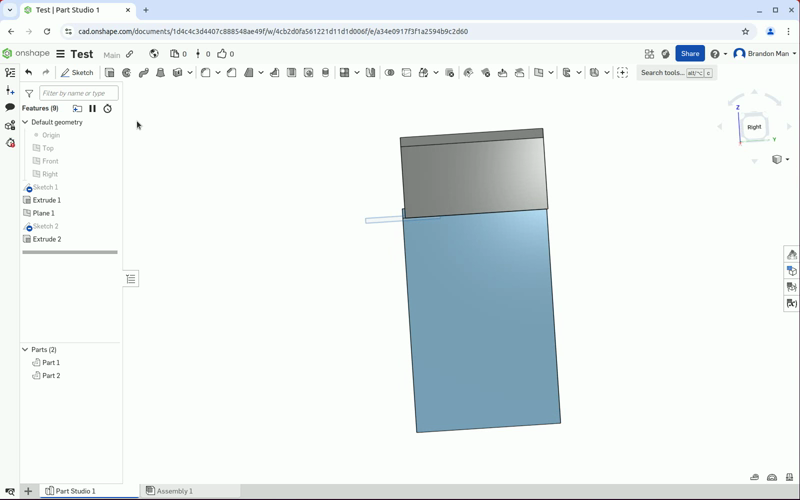
key(right, 3)
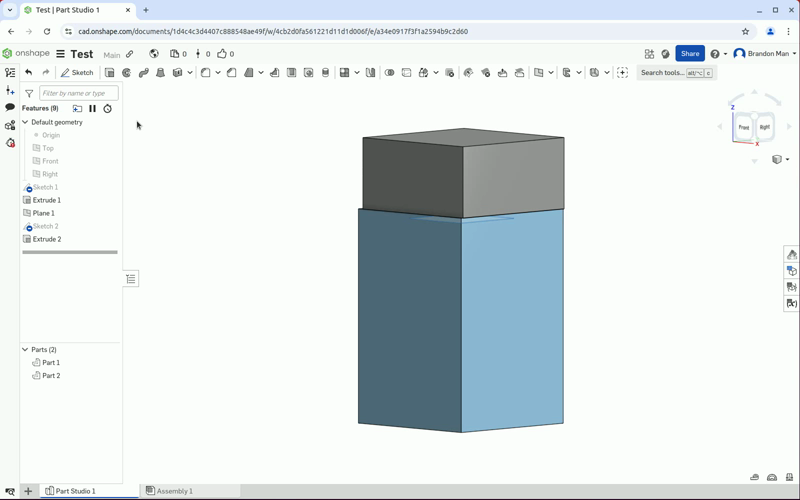
key(down, 3)
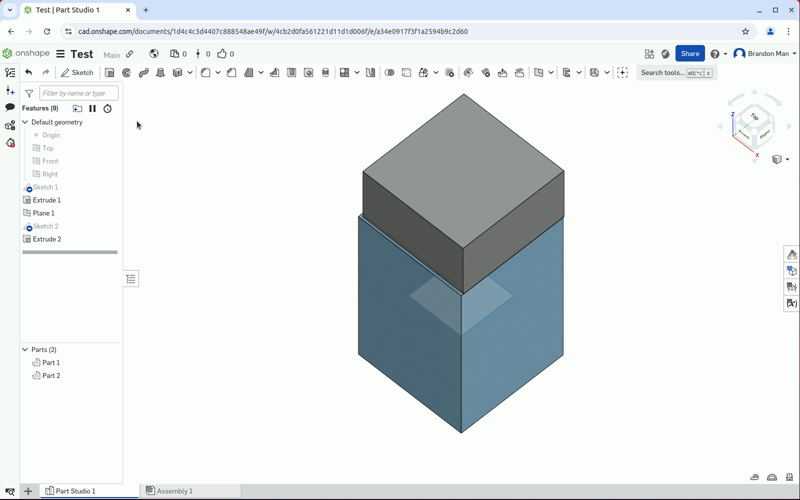
mouse_move(73, 189)
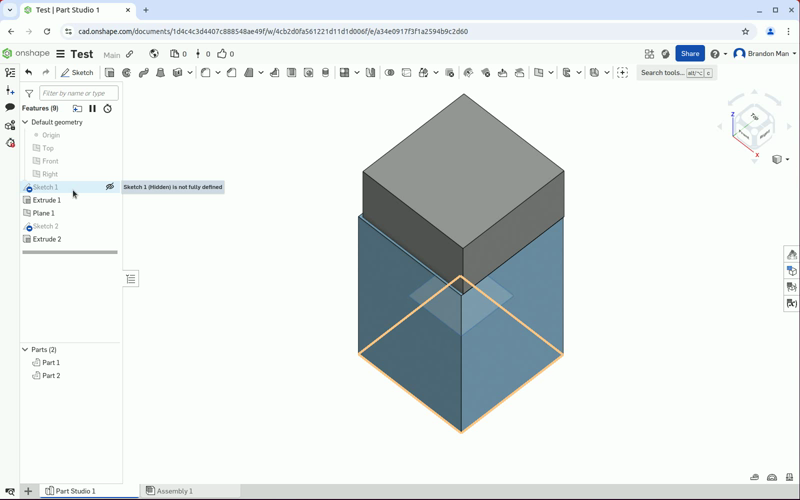
click(73, 189)